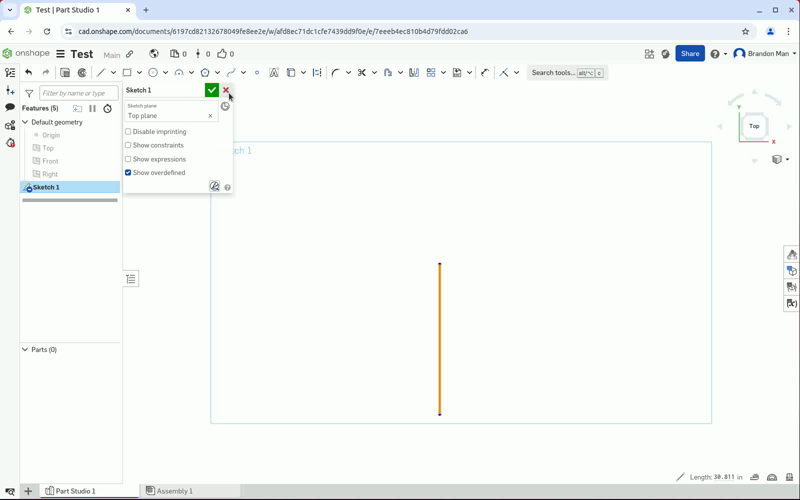
key(shift+h)
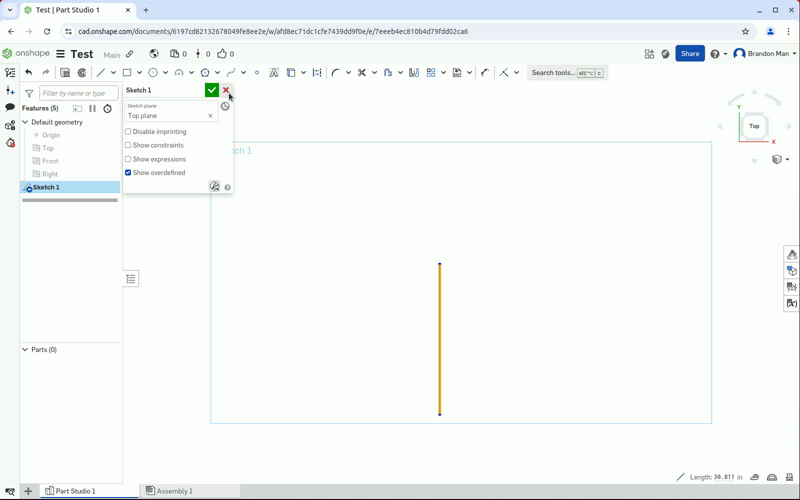
key(shift+s)
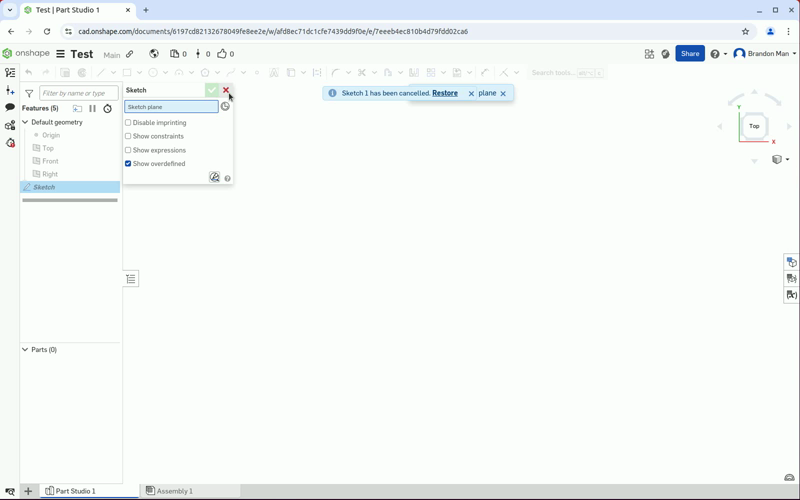
mouse_move(73, 150)
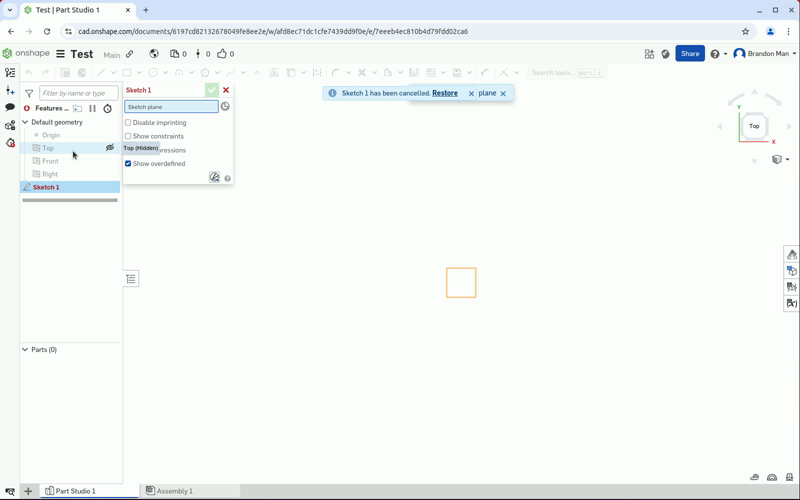
click(73, 150)
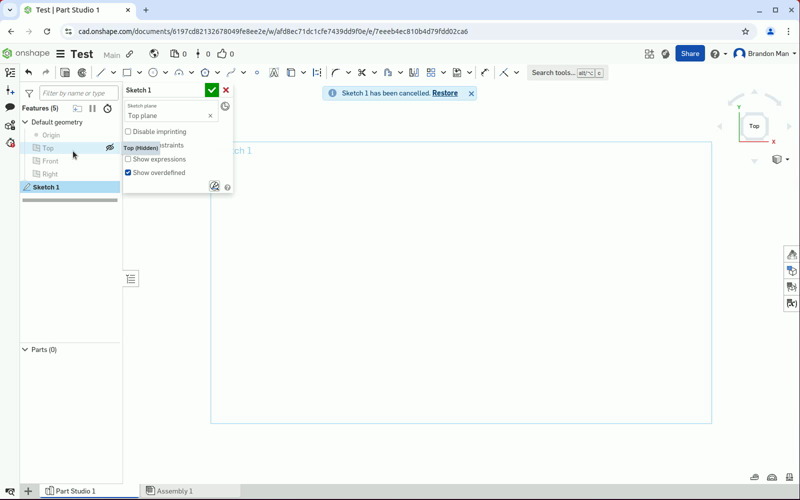
mouse_move(73, 352)
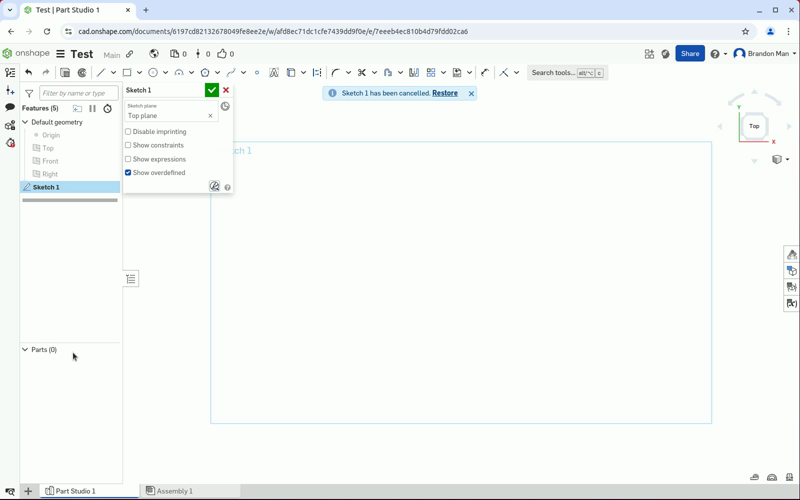
key(y)
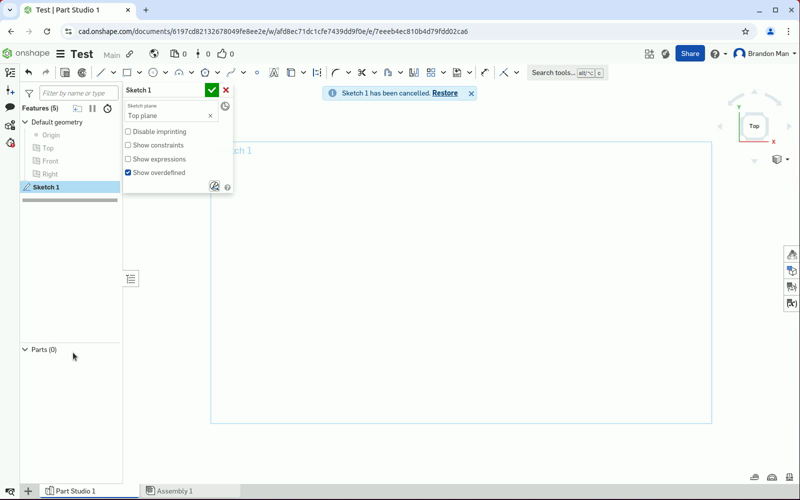
key(l)
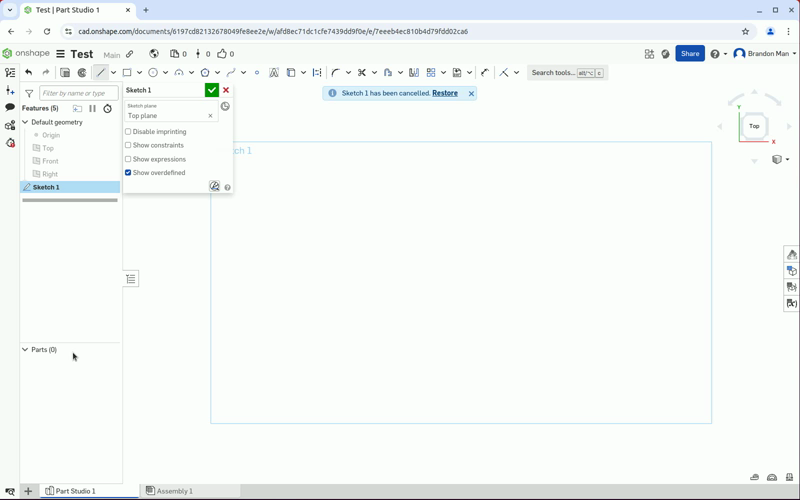
key_down(shift)
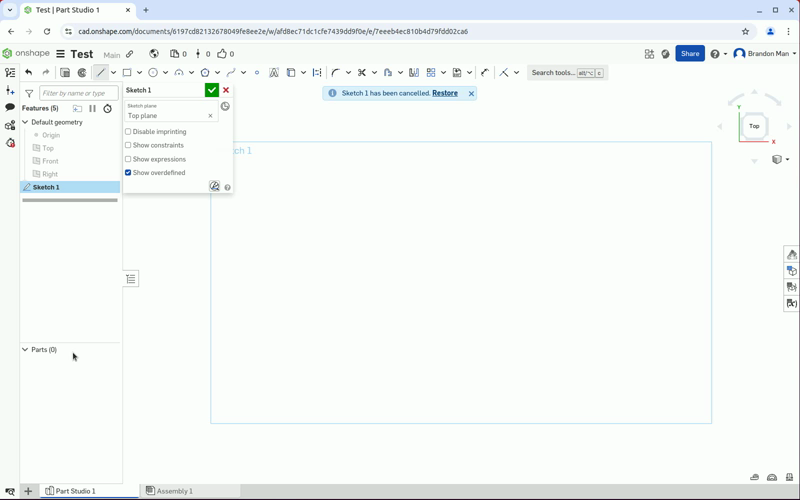
mouse_move(349, 282)
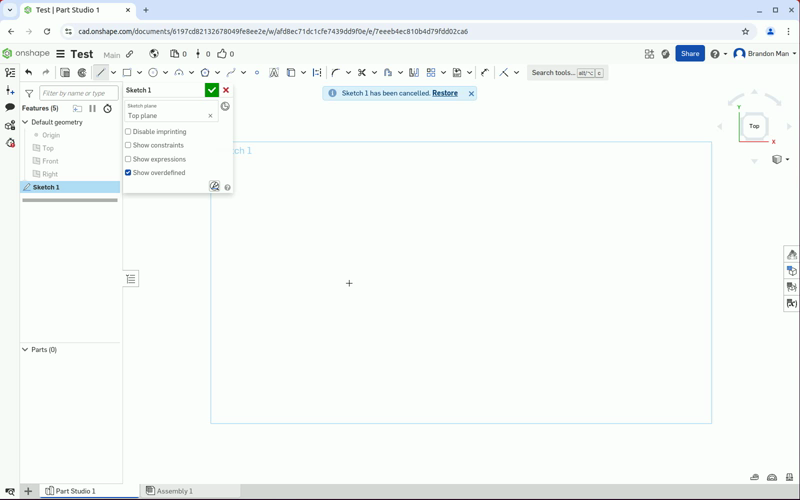
click(349, 282)
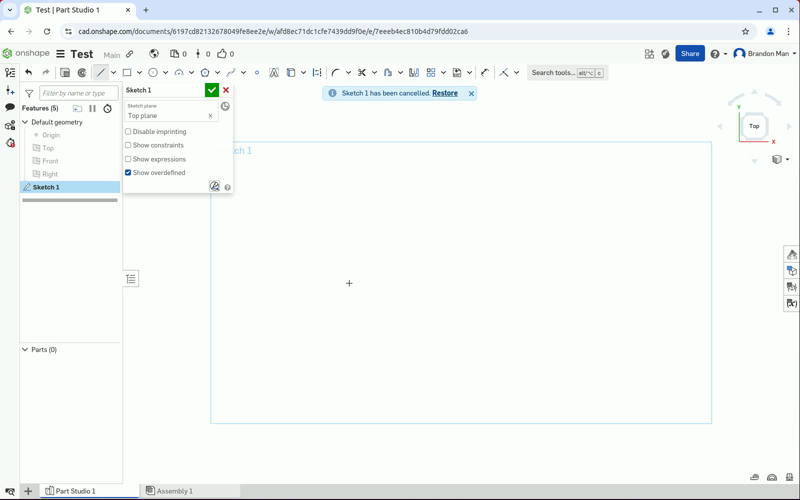
key_up(shift)
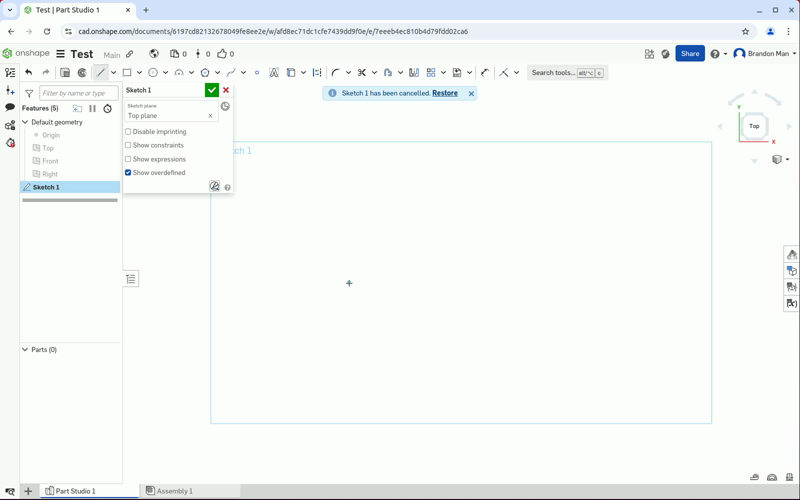
key_down(shift)
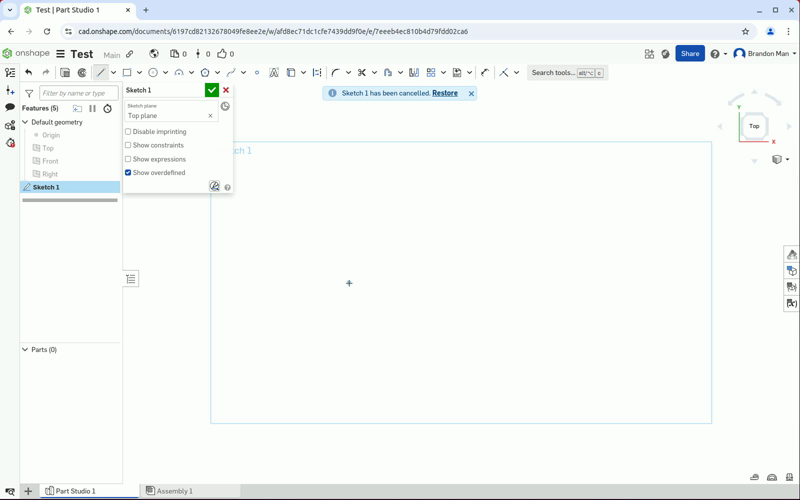
mouse_move(405, 378)
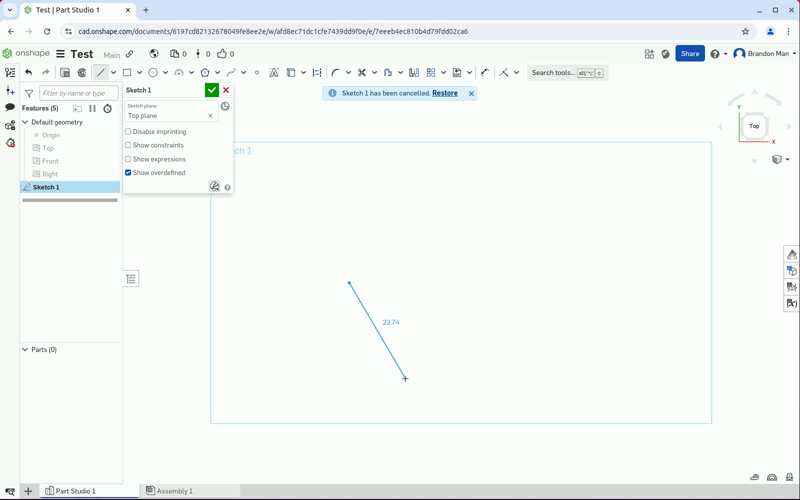
click(405, 378)
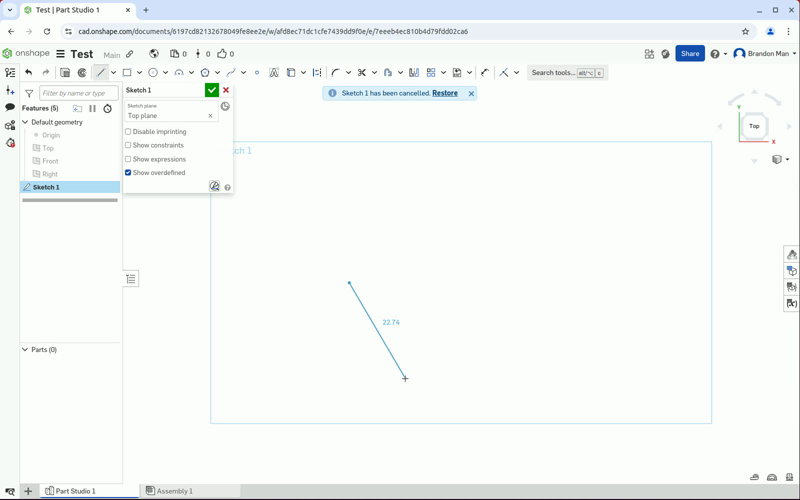
key_up(shift)
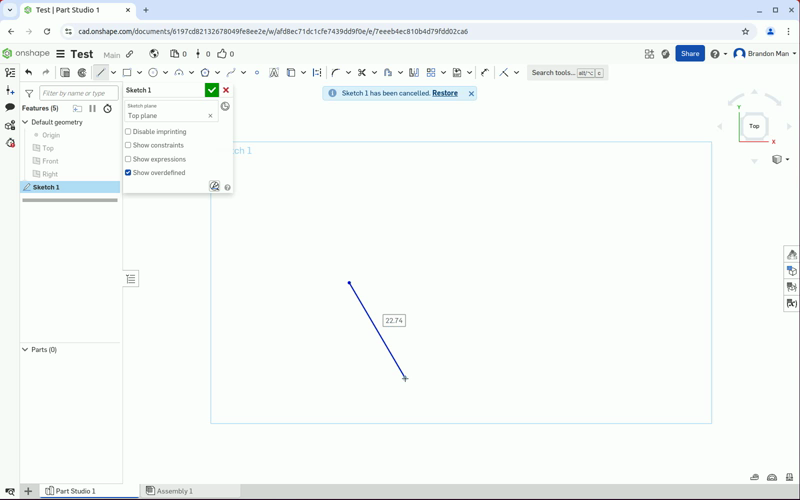
key_down(shift)
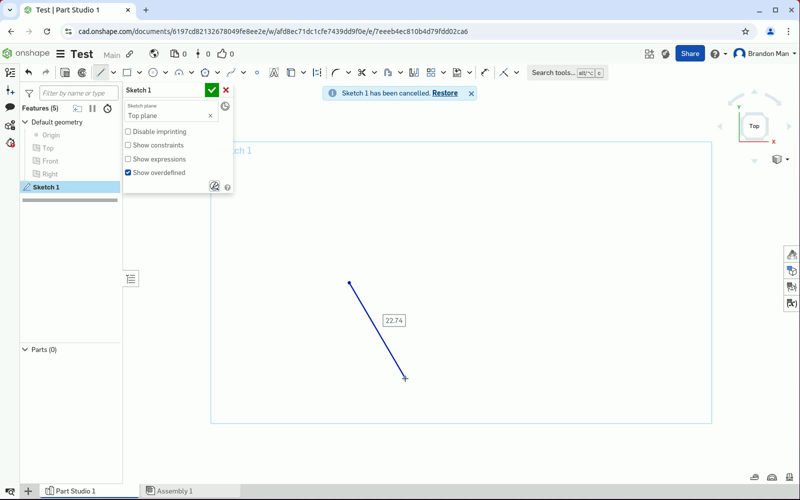
mouse_move(514, 378)
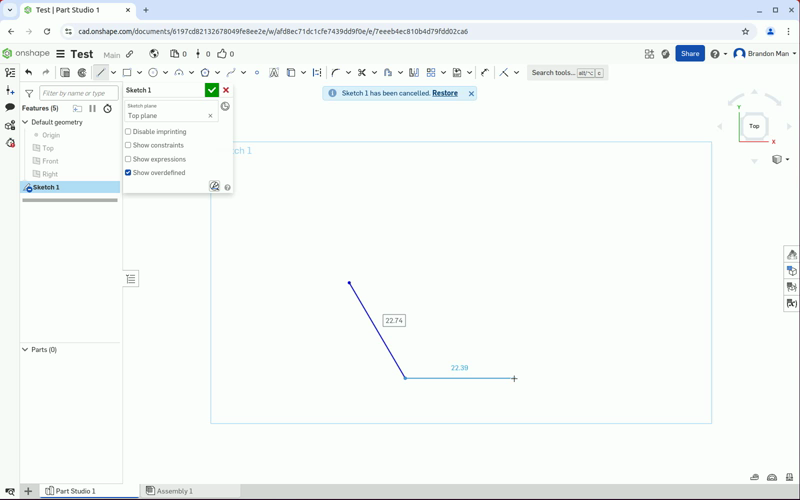
click(514, 378)
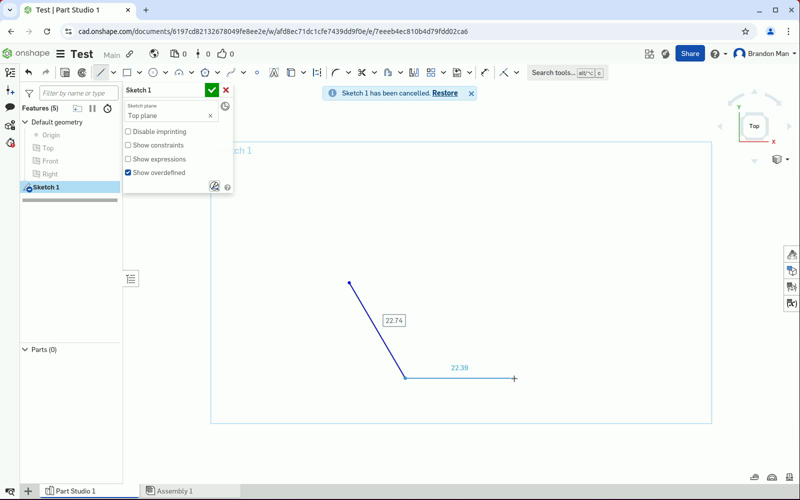
key_up(shift)
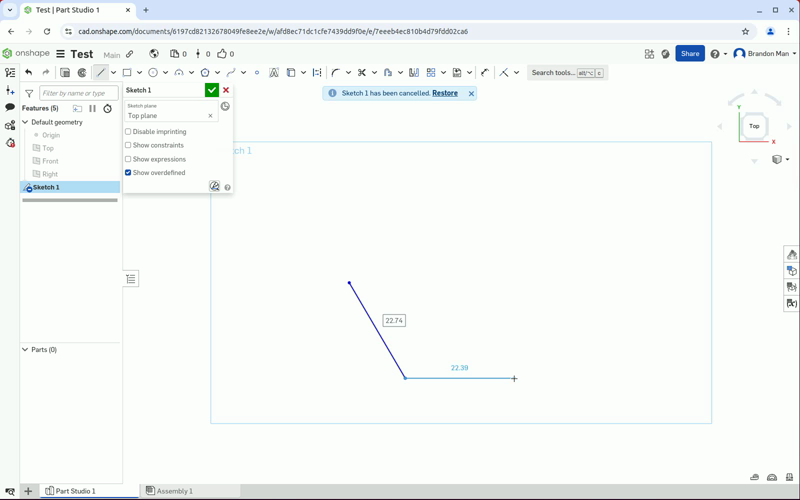
key_down(shift)
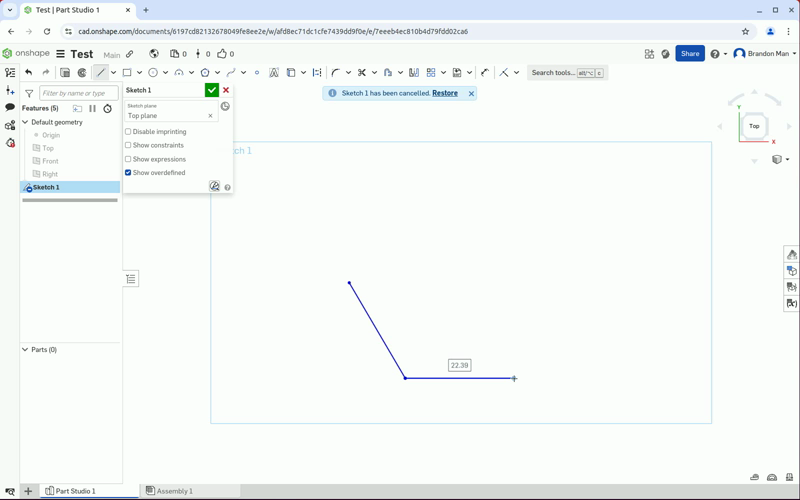
mouse_move(569, 282)
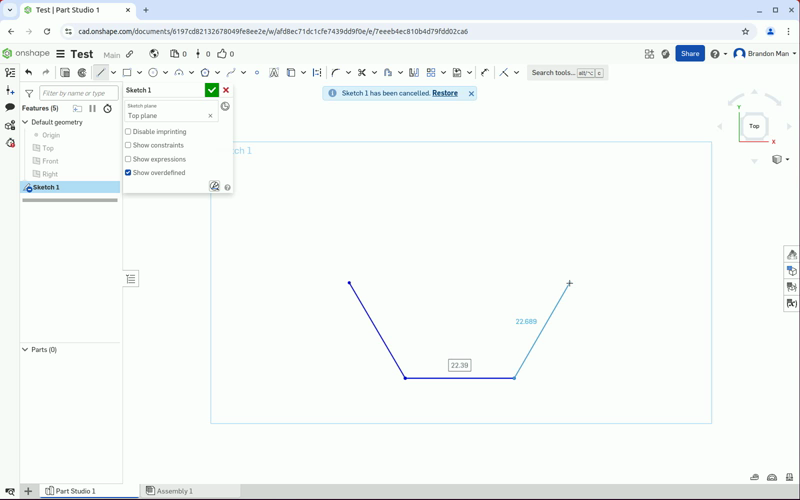
click(569, 282)
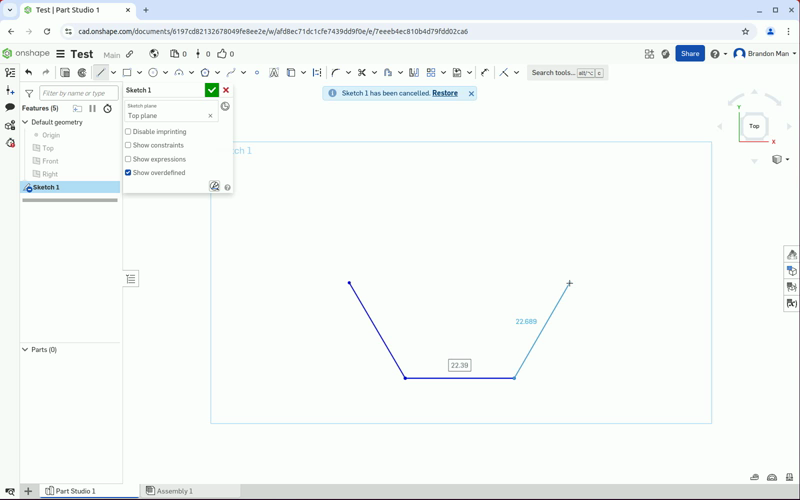
key_up(shift)
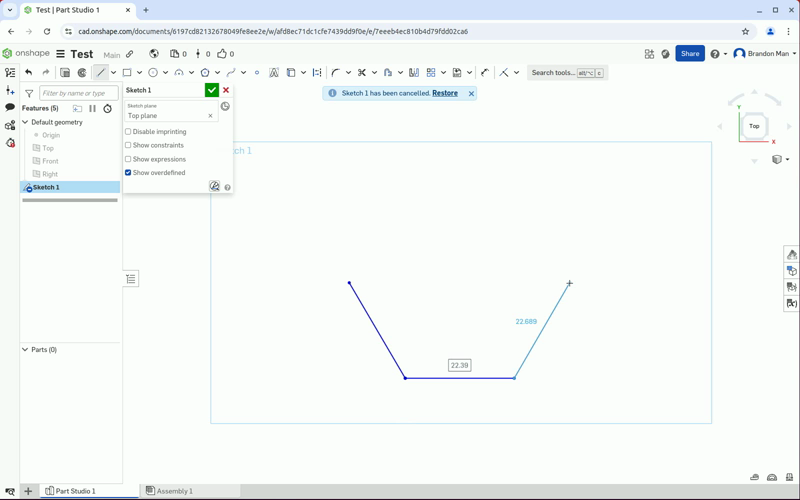
key_down(shift)
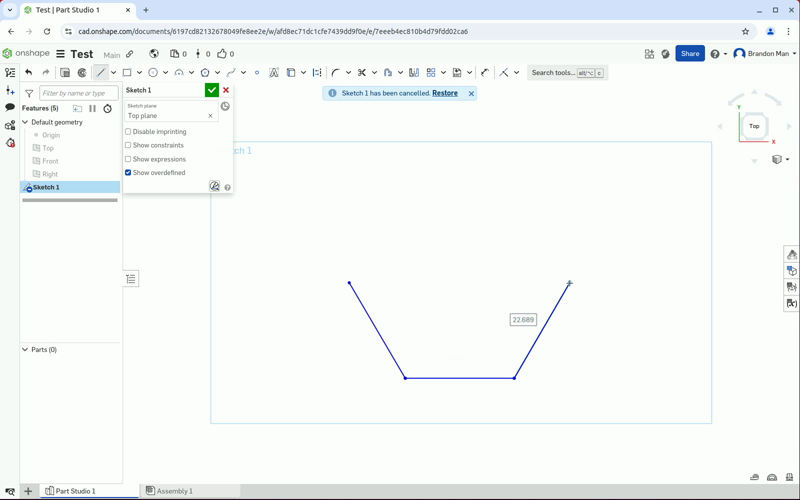
mouse_move(514, 187)
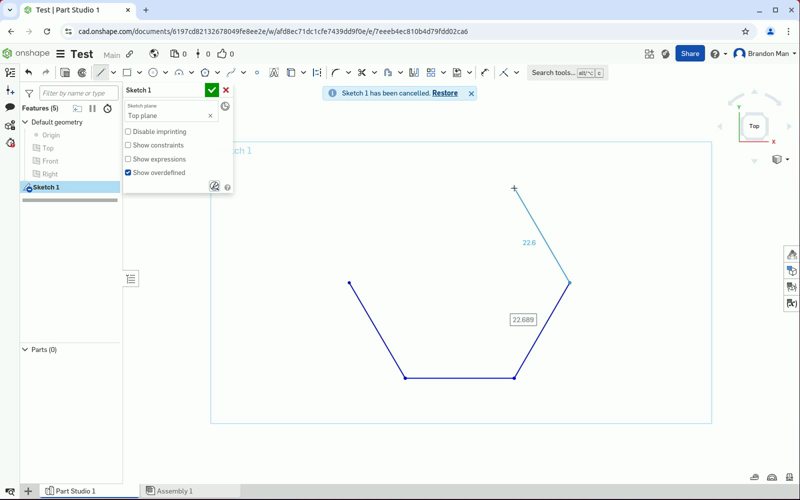
click(514, 187)
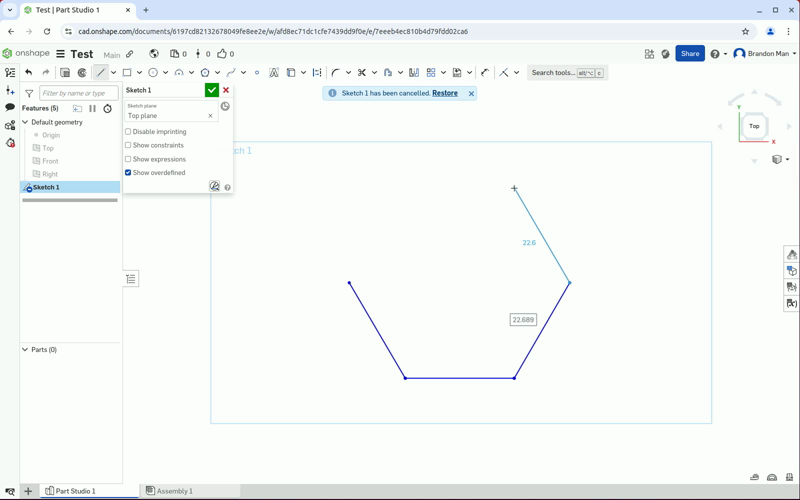
key_up(shift)
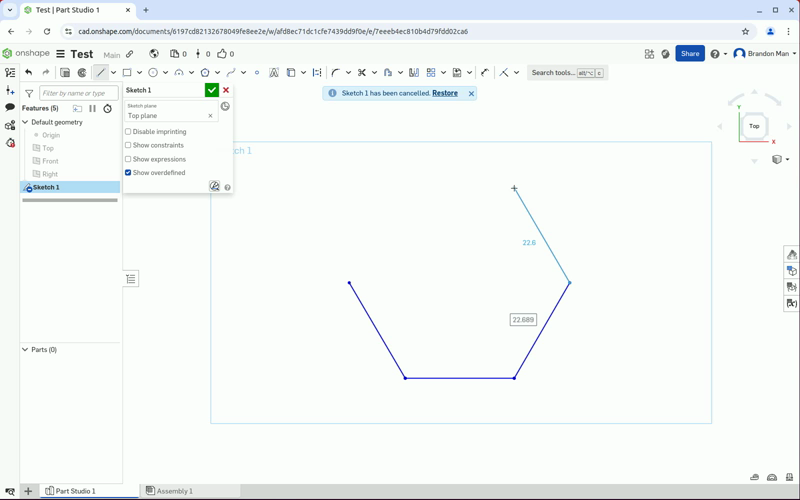
key_down(shift)
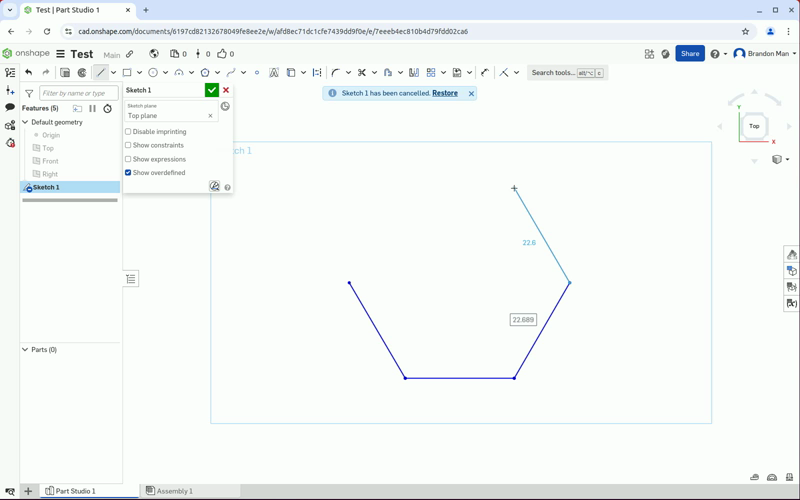
mouse_move(405, 187)
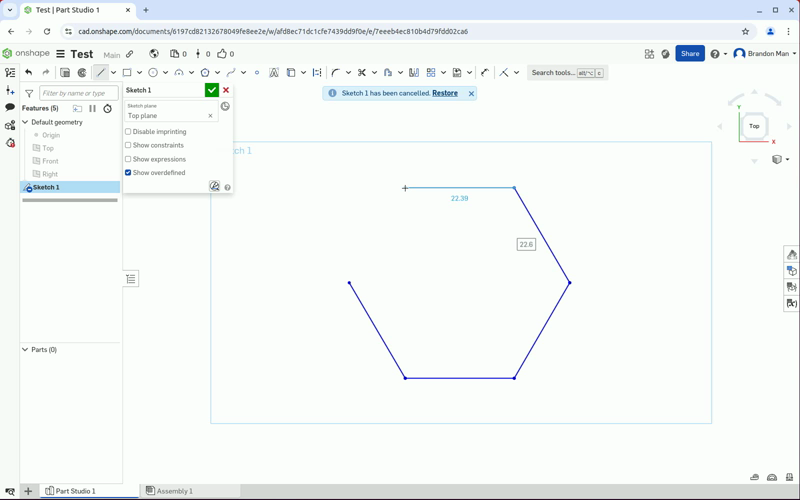
click(405, 187)
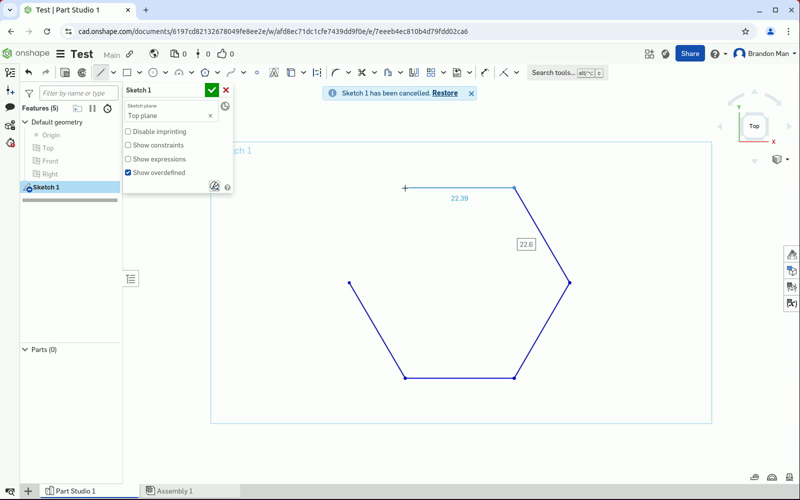
key_up(shift)
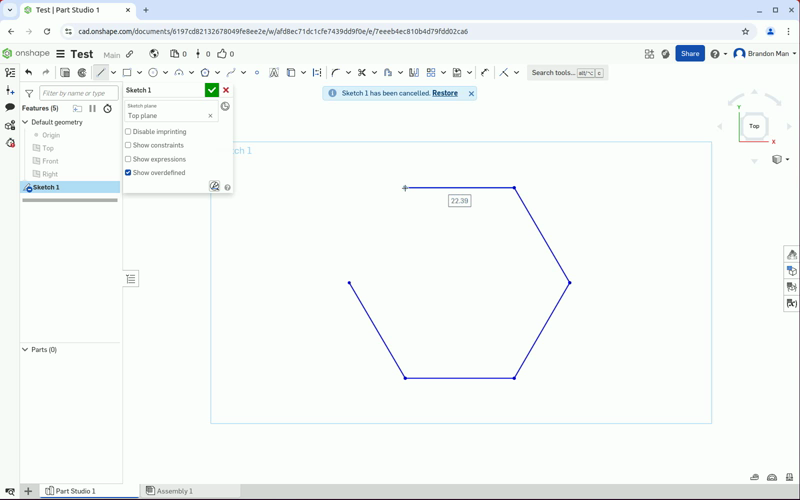
key_down(shift)
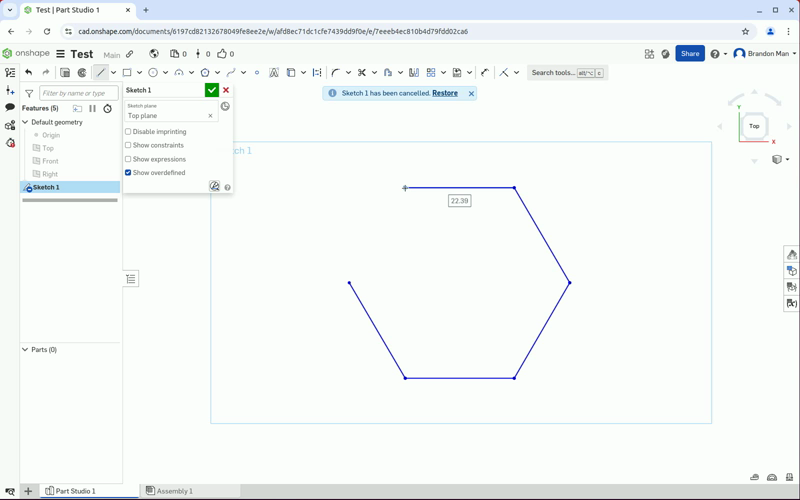
mouse_move(349, 282)
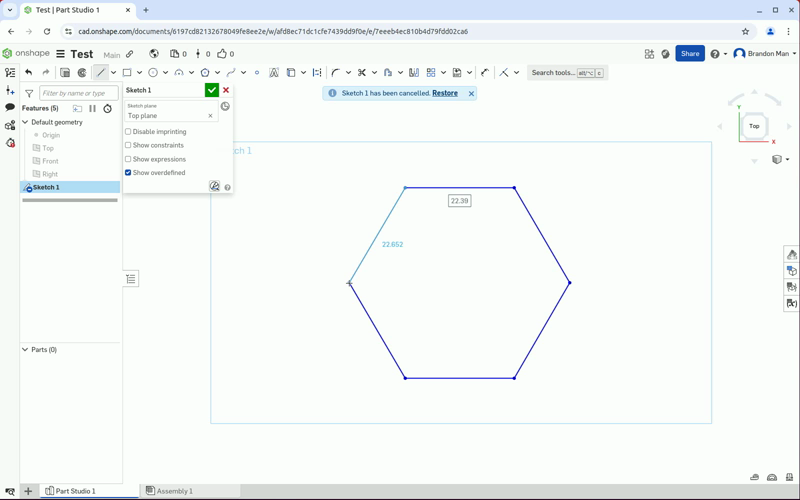
key_up(shift)
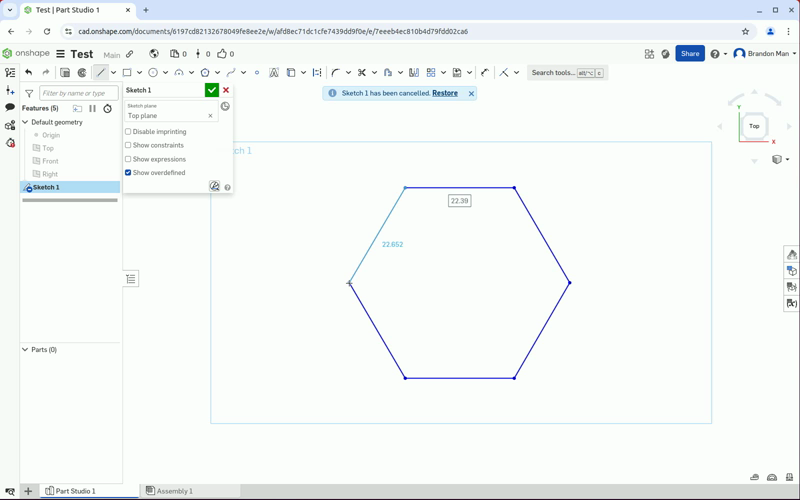
click(349, 282)
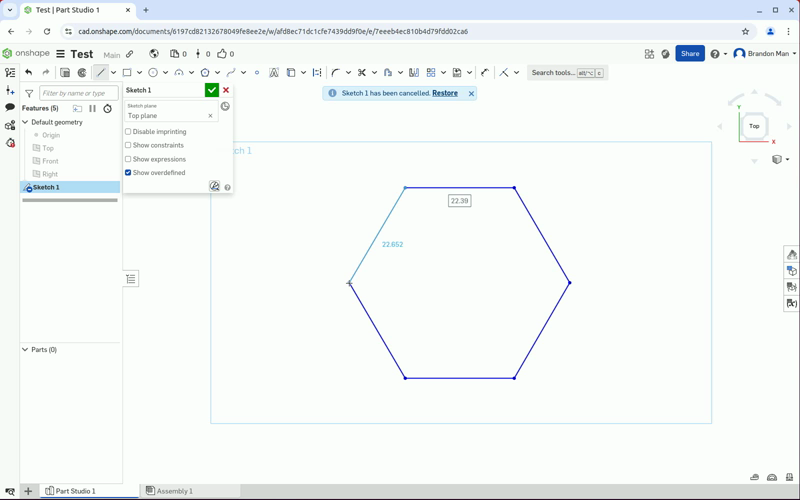
key(esc)
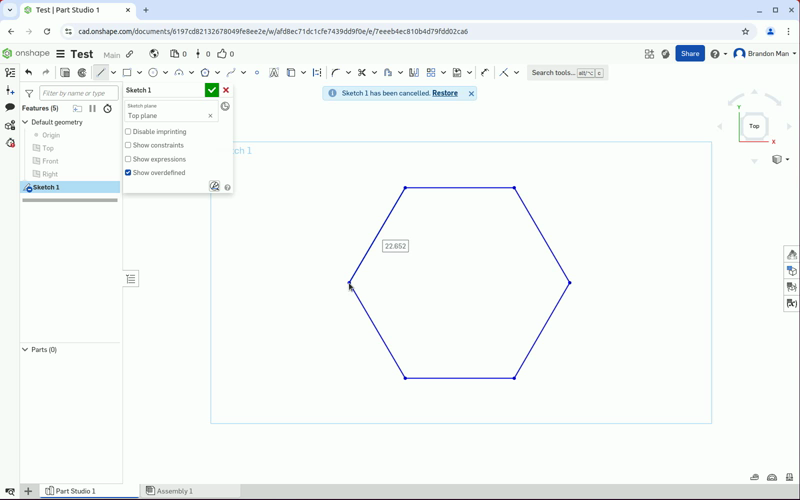
mouse_move(450, 311)
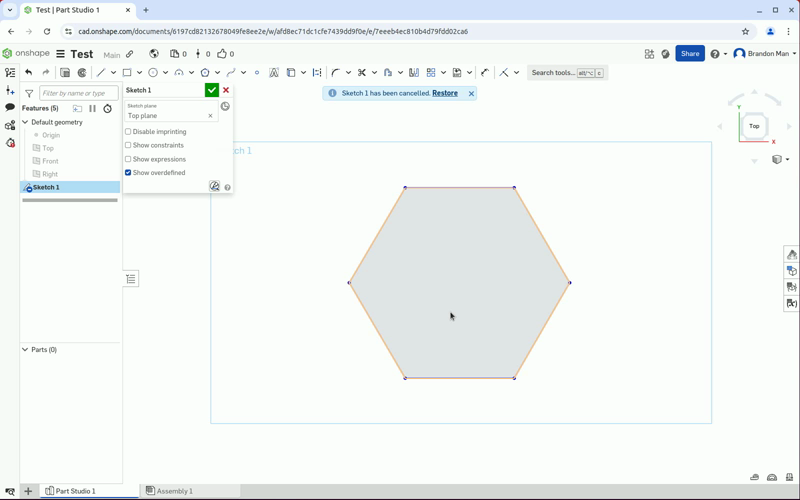
click(450, 311)
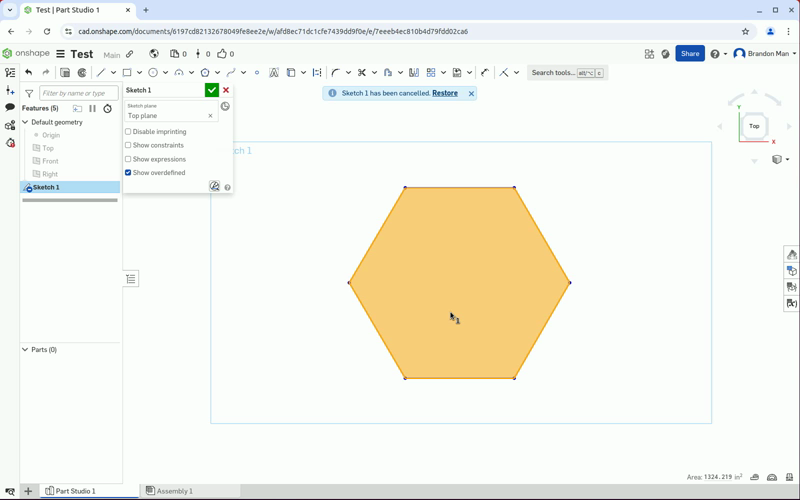
mouse_move(73, 352)
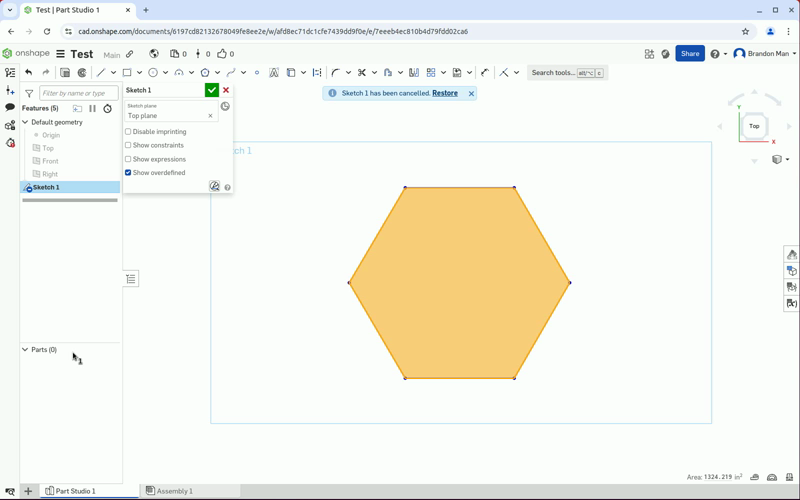
key(shift+y)
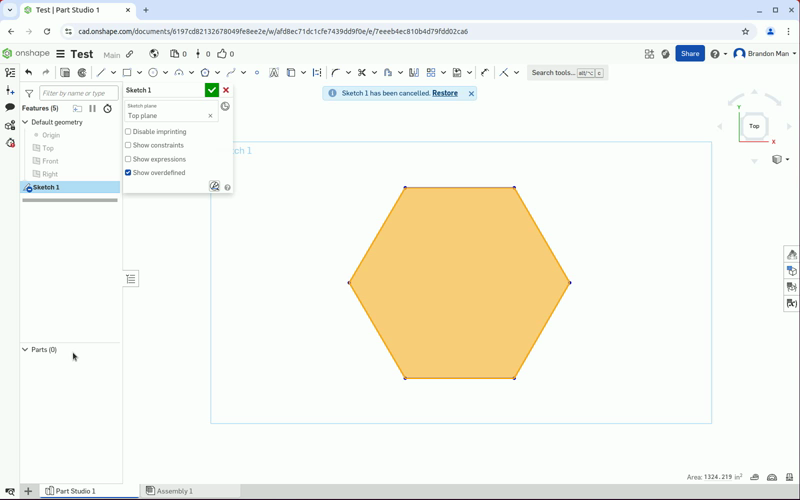
key(shift+e)
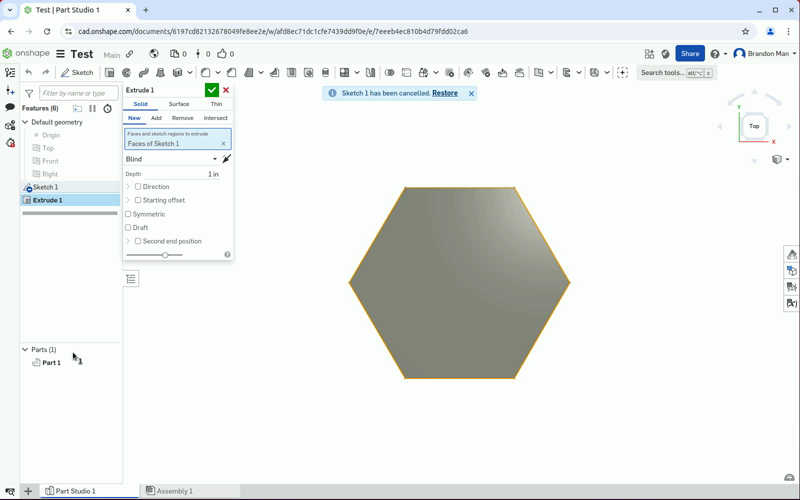
mouse_move(143, 106)
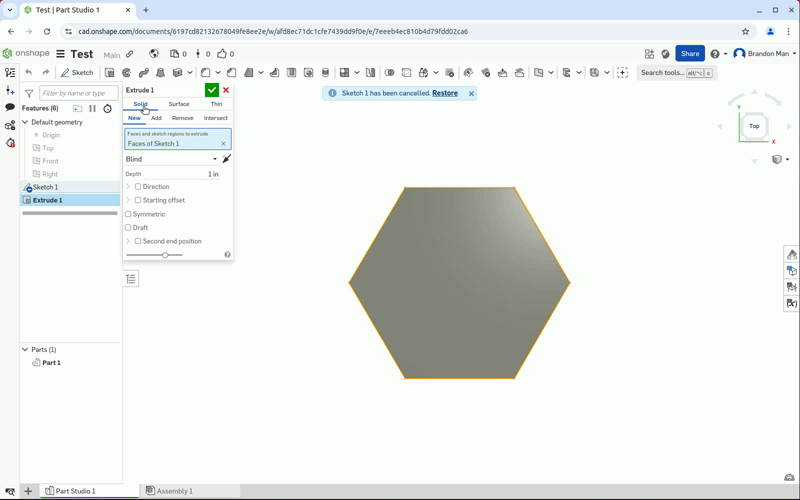
click(143, 106)
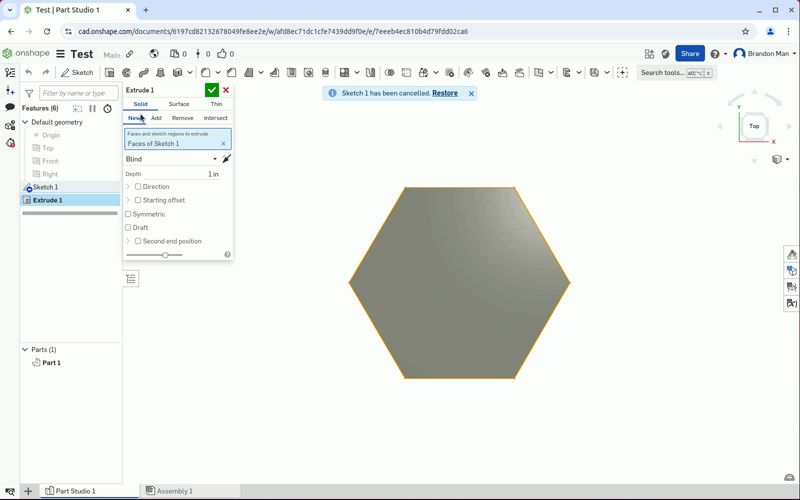
mouse_move(137, 120)
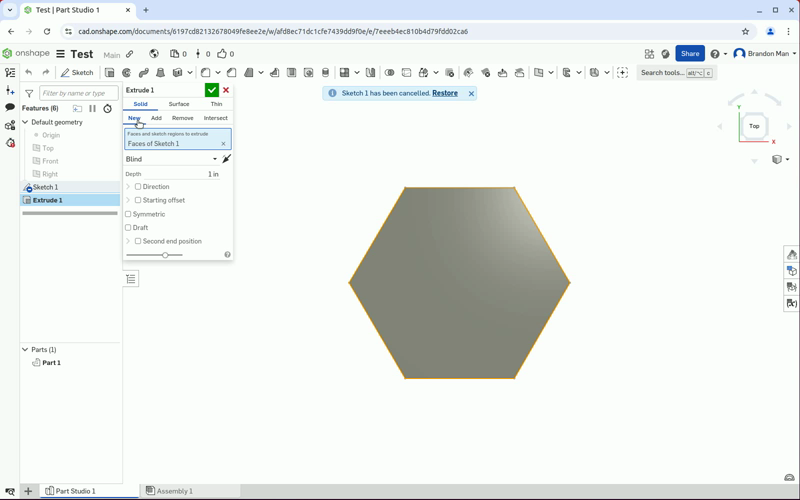
click(137, 120)
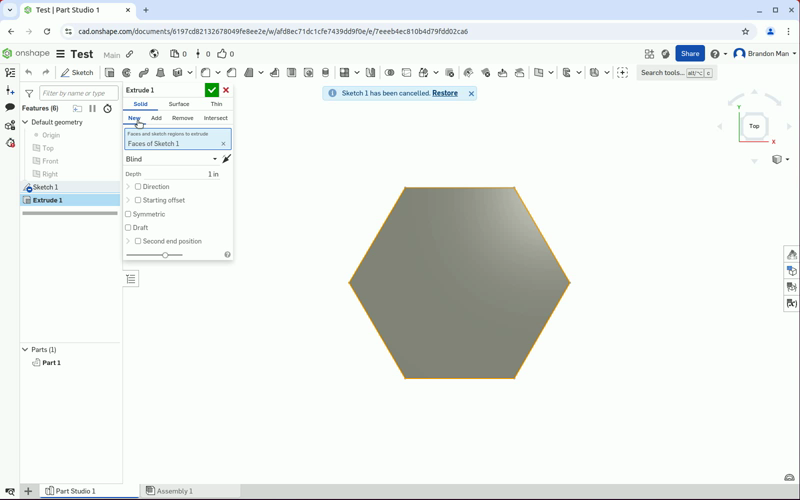
key(tab, 4)
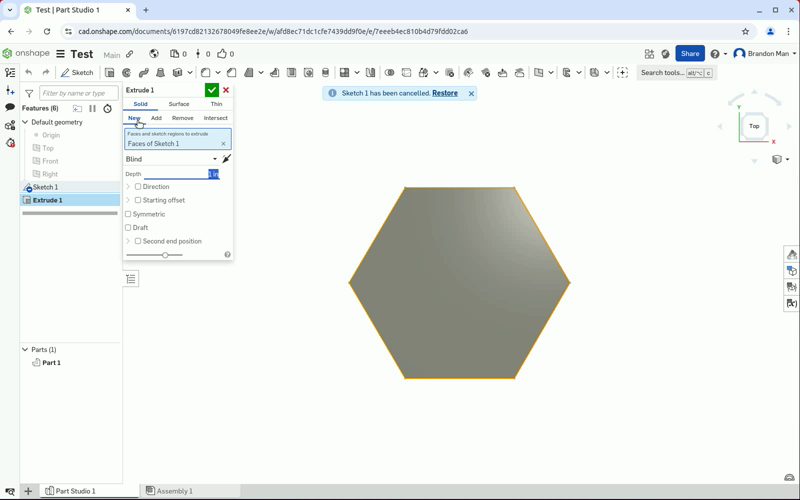
text(15.405)
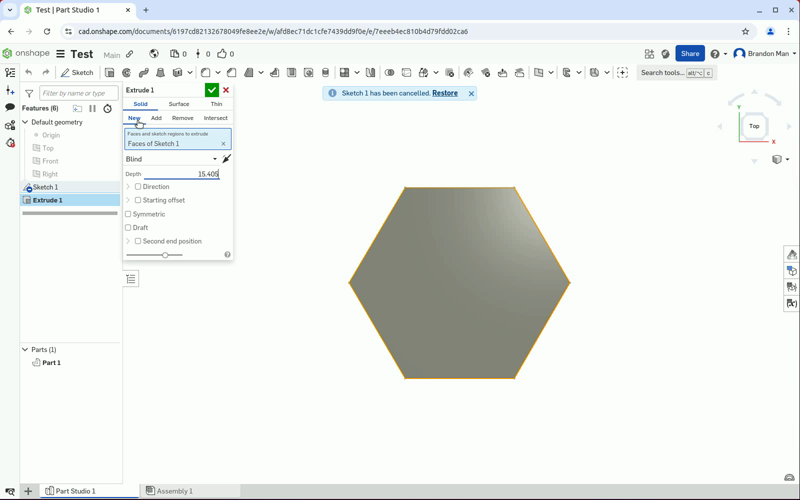
key(enter)
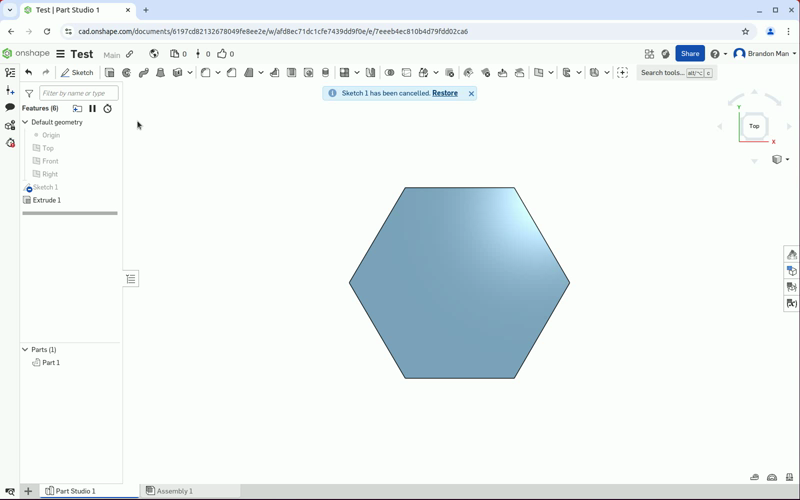
key(shift+h)
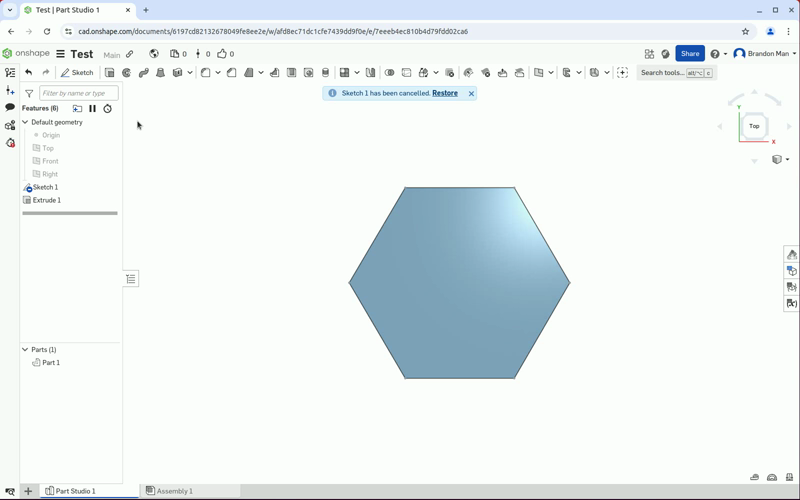
key(shift+h)
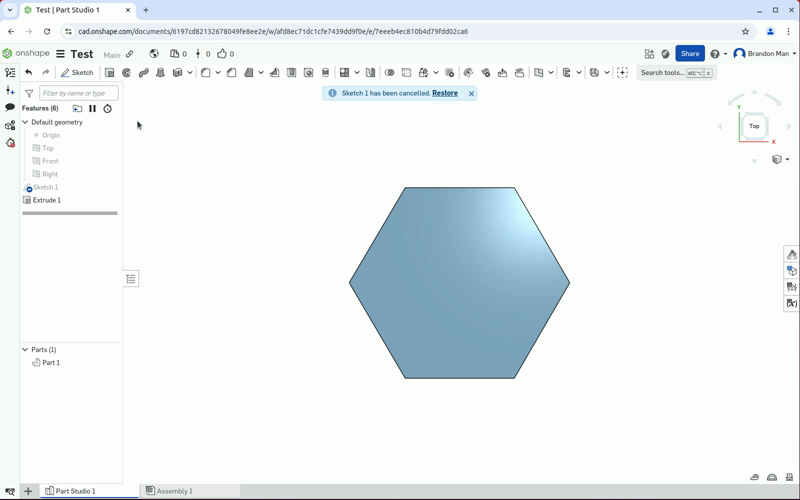
mouse_move(73, 189)
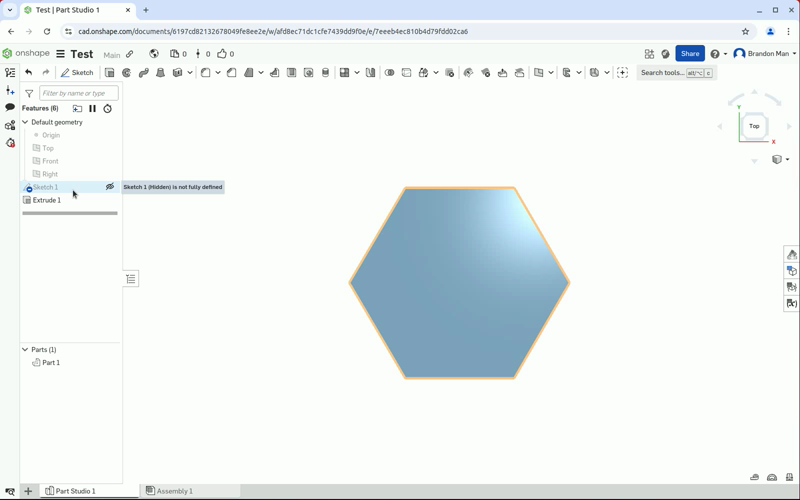
click(73, 189)
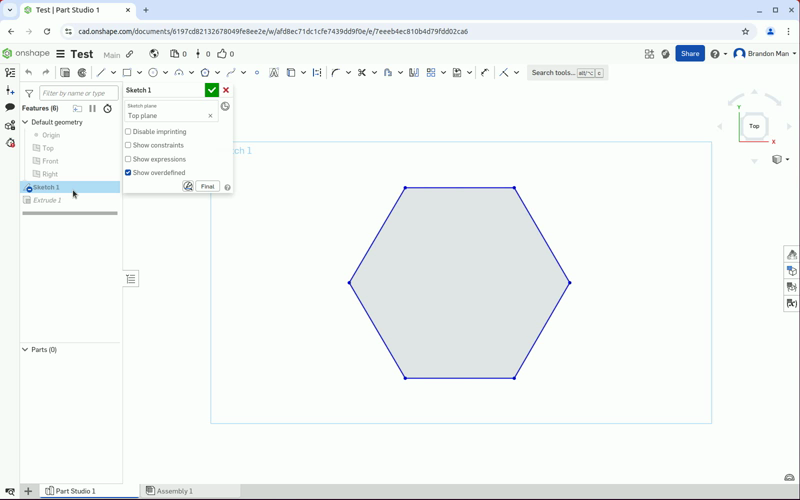
mouse_move(229, 92)
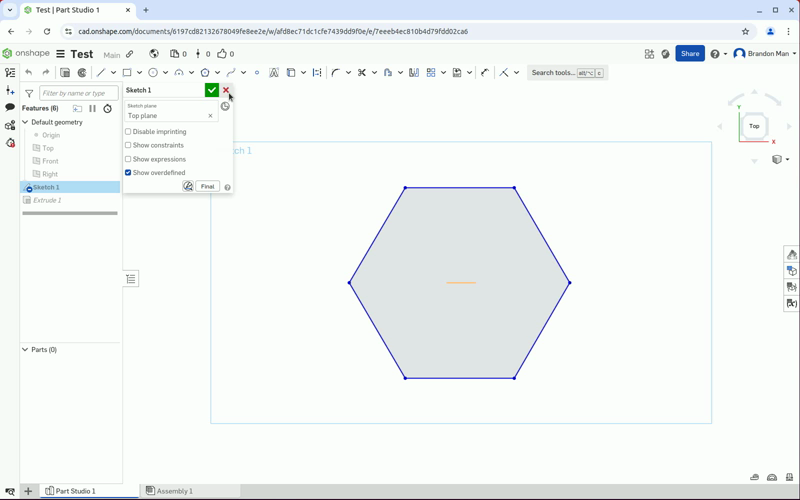
click(229, 92)
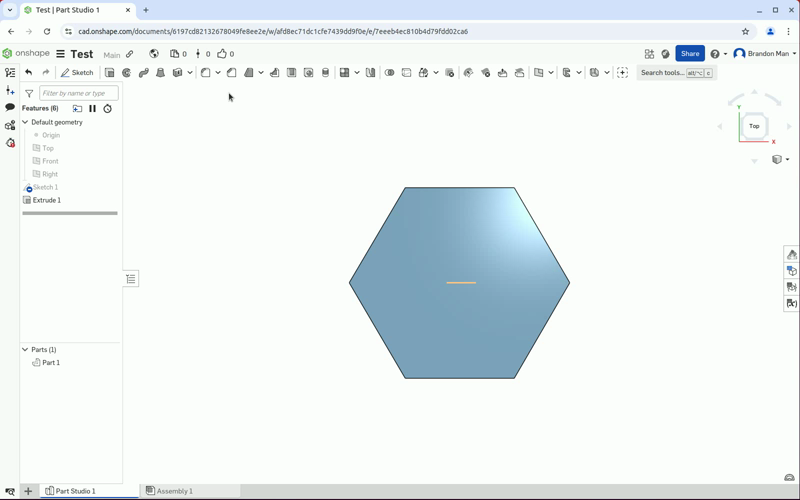
mouse_move(541, 75)
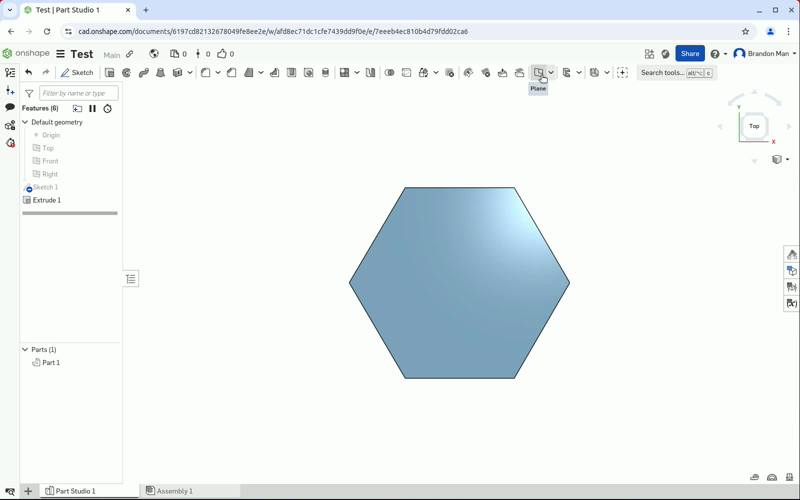
click(541, 75)
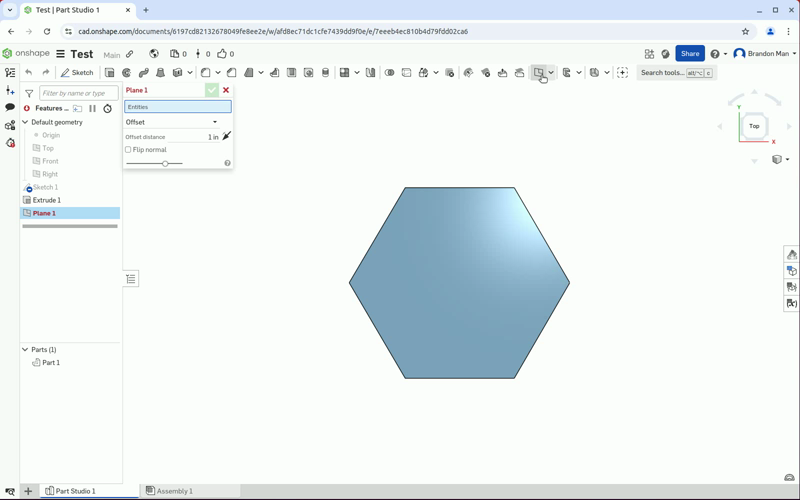
mouse_move(73, 150)
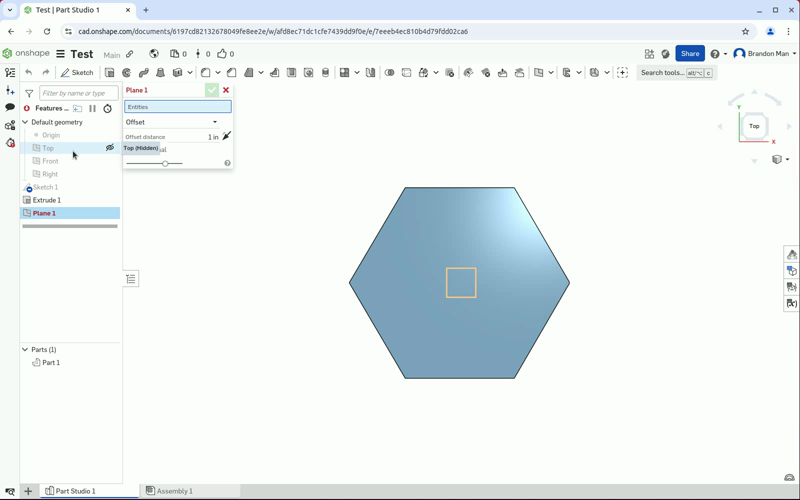
click(73, 150)
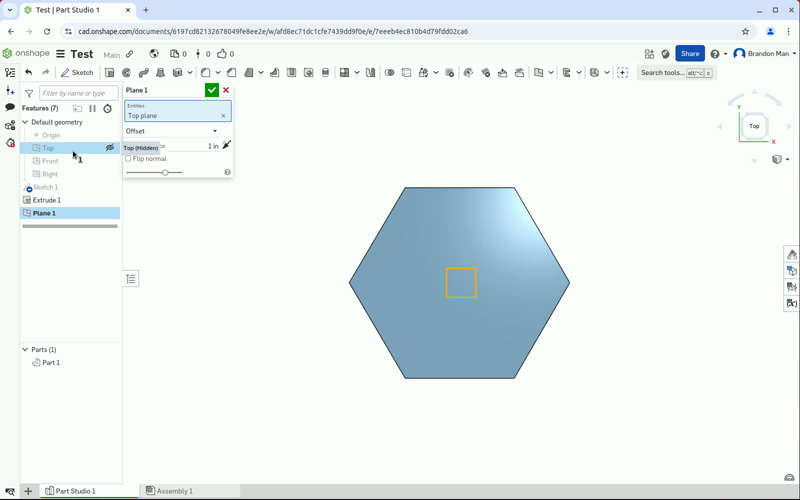
key(tab, 2)
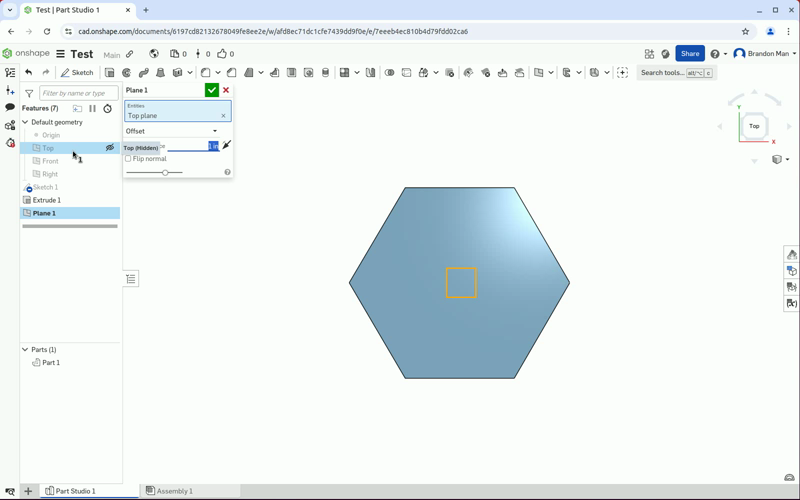
text(15.405)
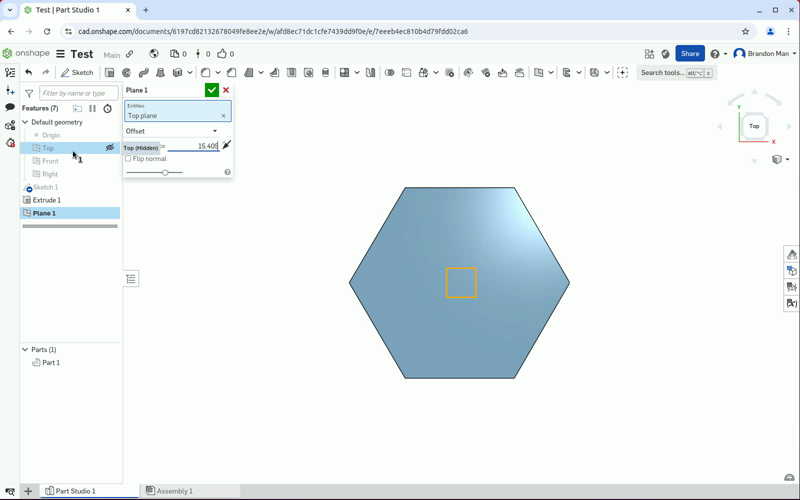
key(enter, 2)
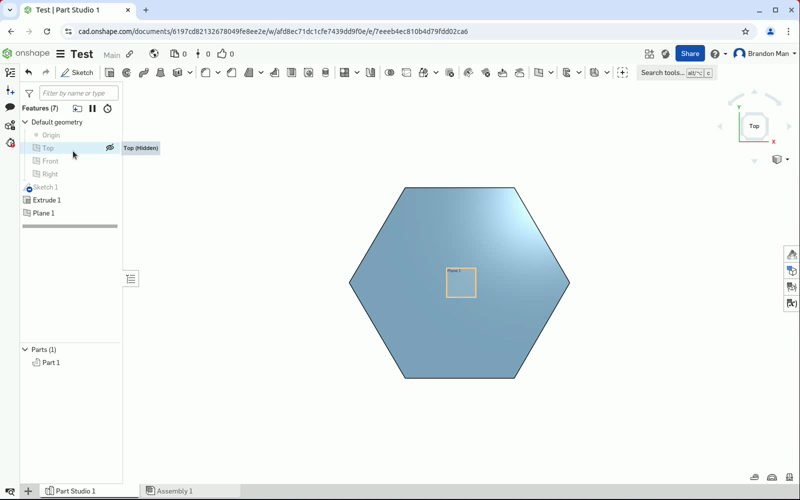
key(shift+s)
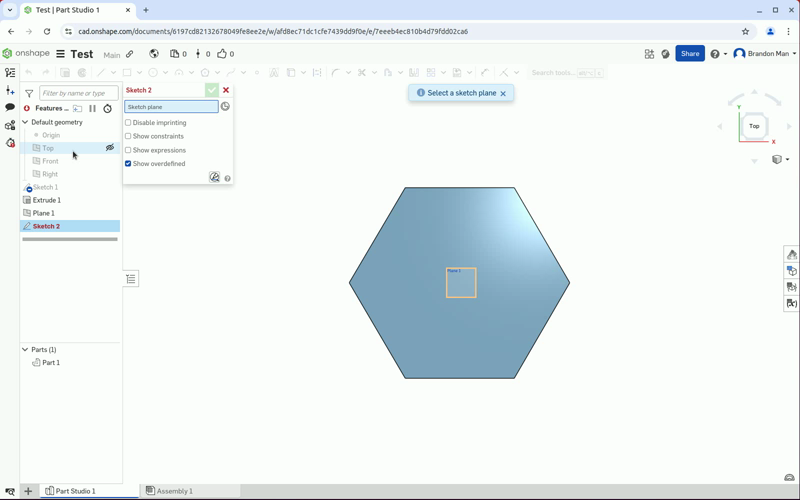
mouse_move(73, 215)
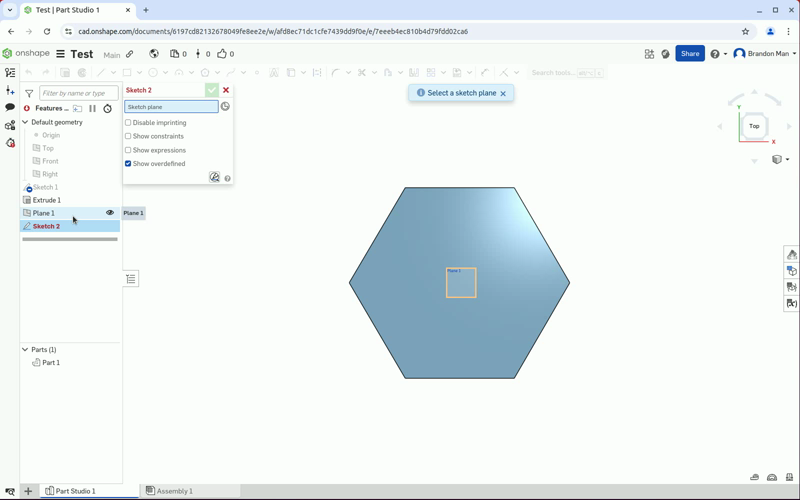
click(73, 215)
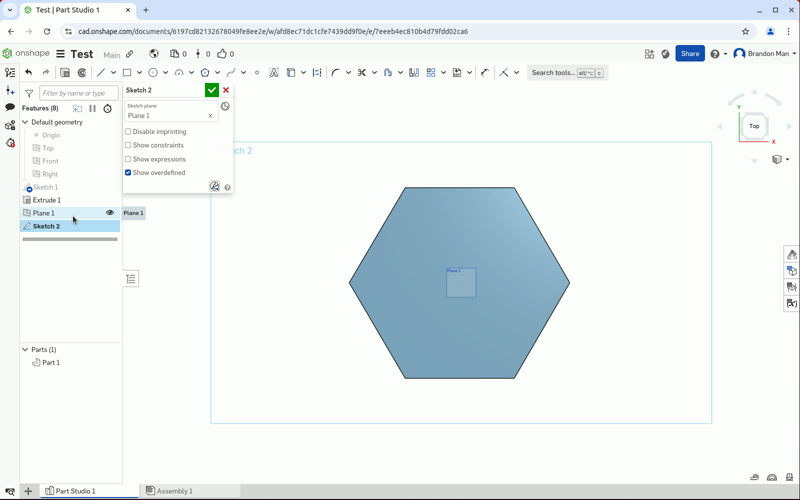
mouse_move(73, 352)
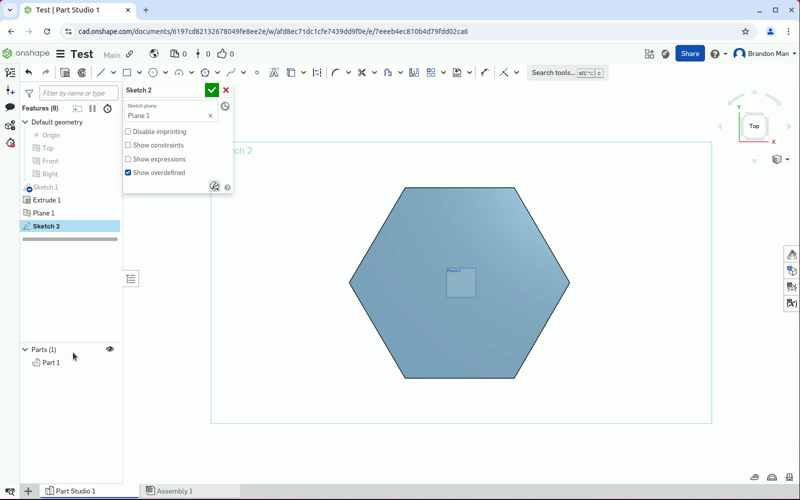
key(y)
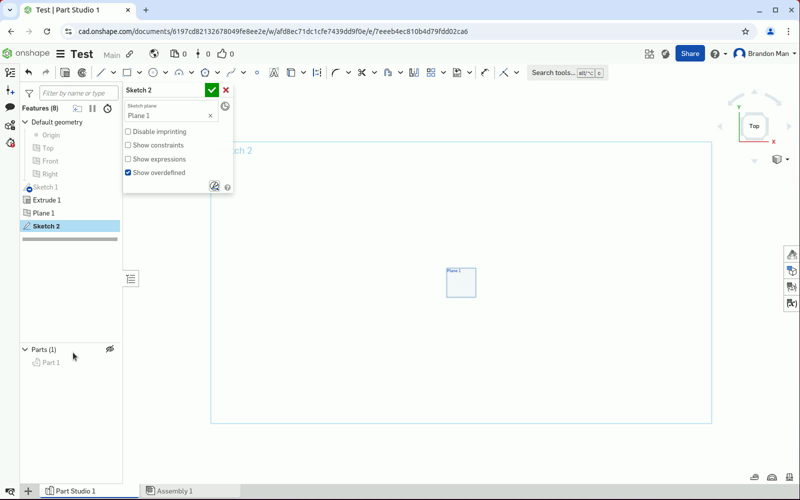
key(c)
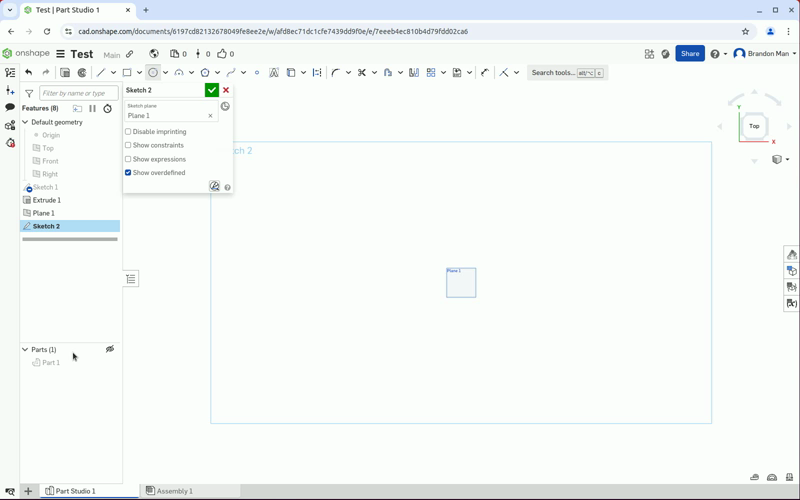
key_down(shift)
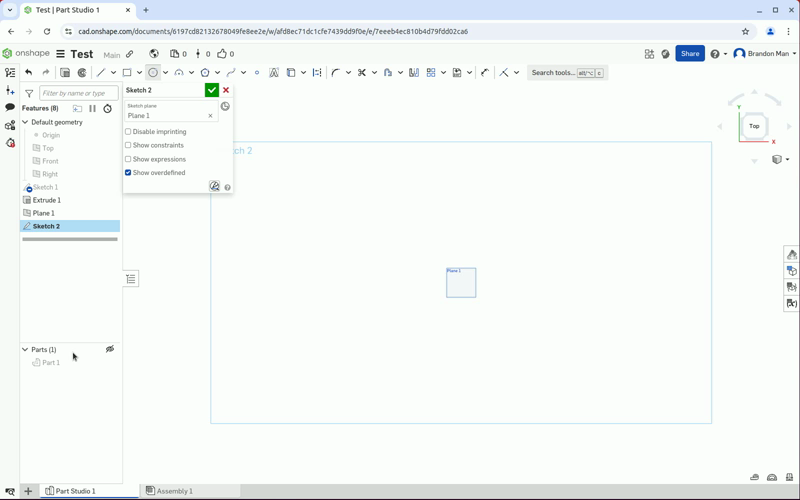
mouse_move(461, 282)
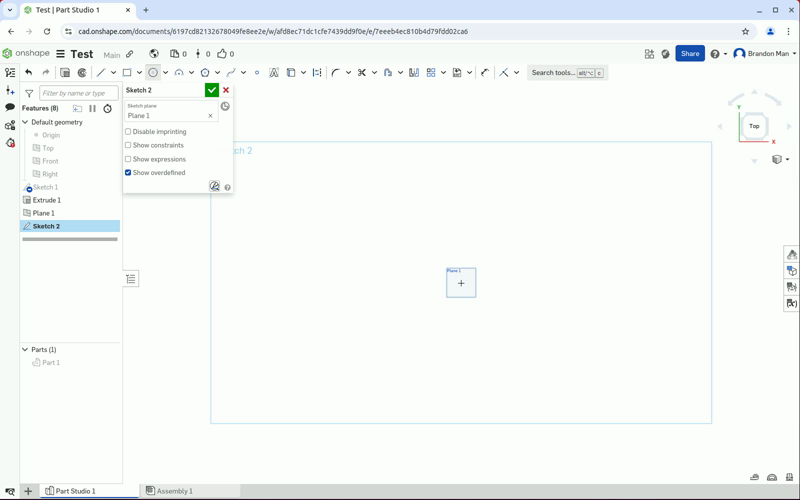
click(461, 282)
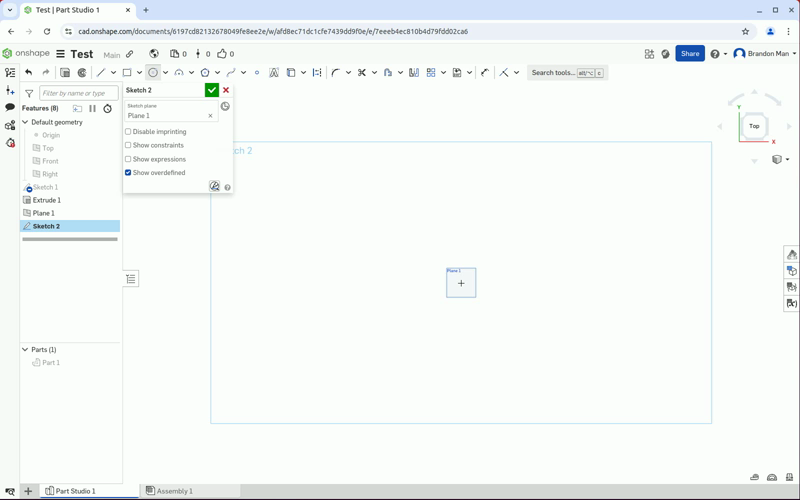
key_up(shift)
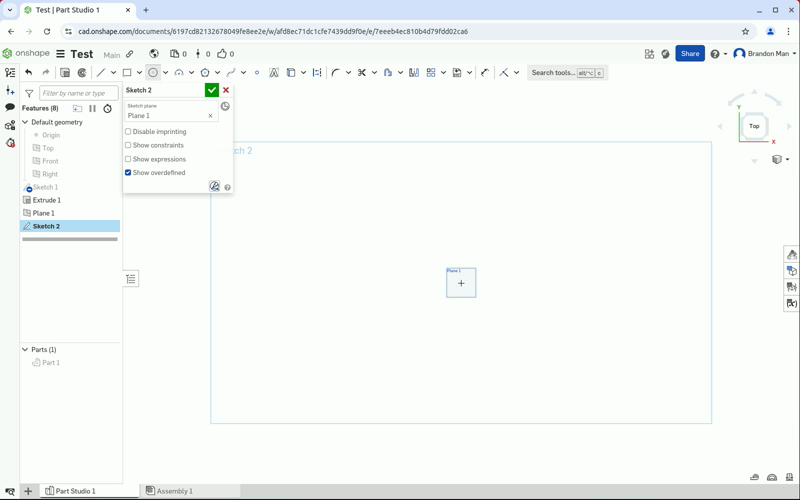
mouse_move(552, 282)
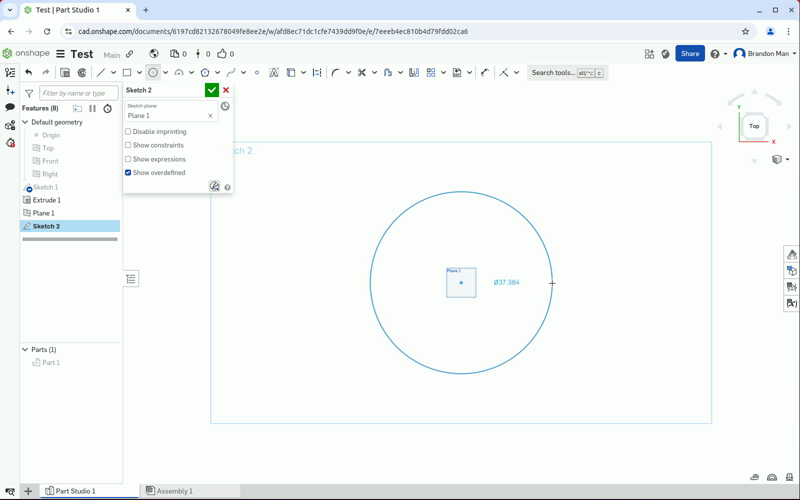
click(552, 282)
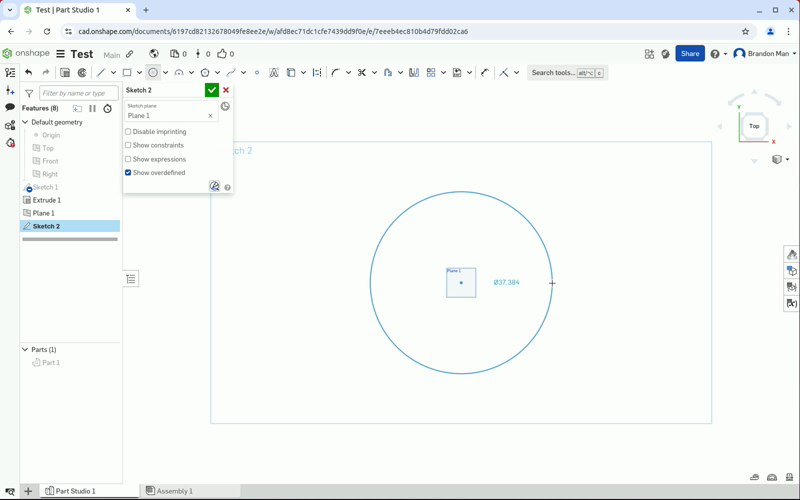
key(esc)
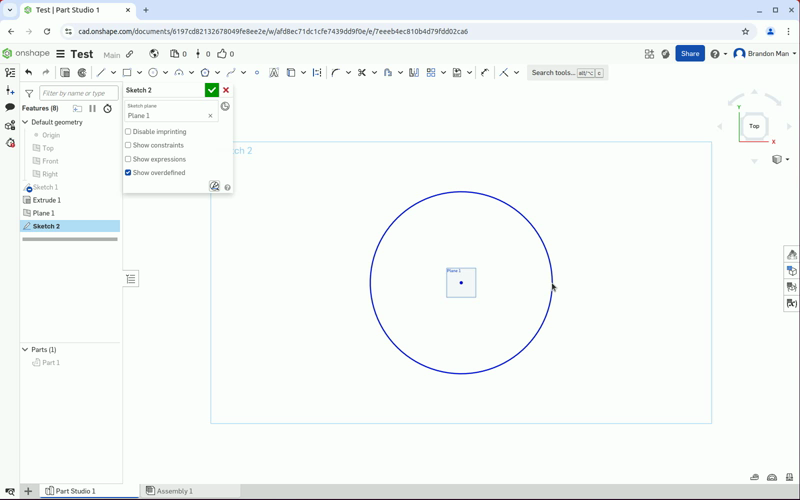
mouse_move(496, 308)
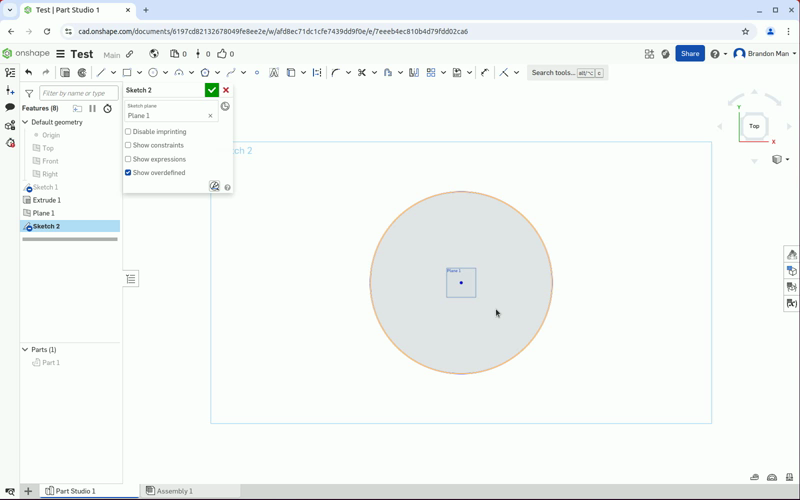
click(496, 308)
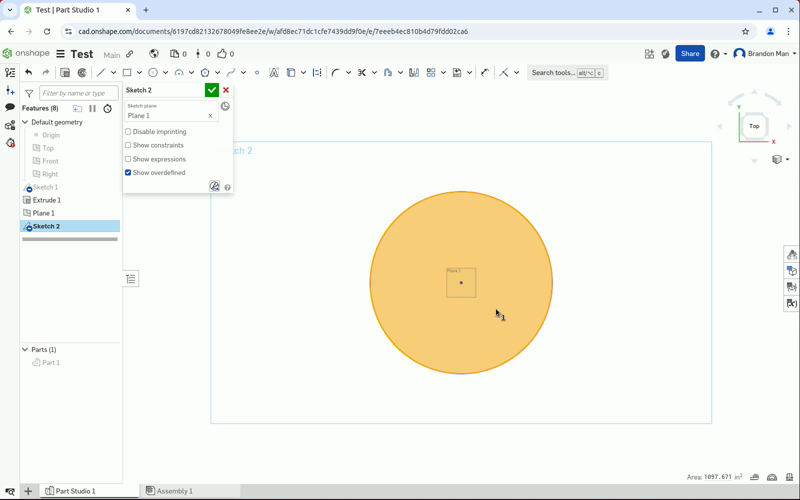
mouse_move(73, 352)
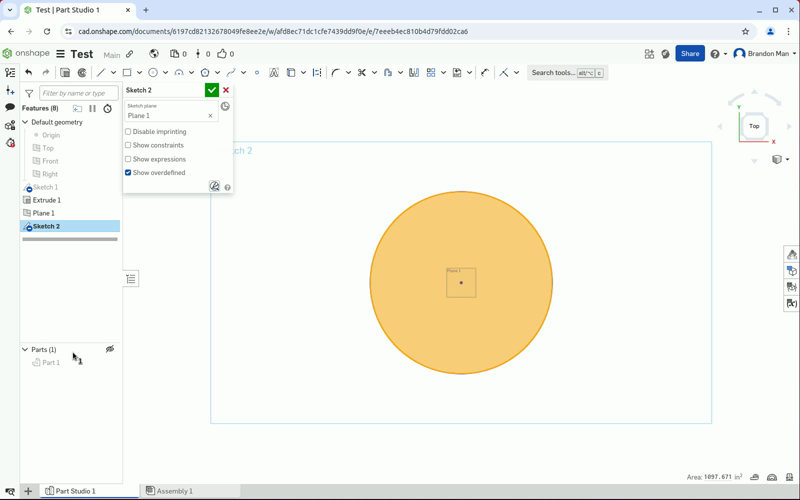
key(shift+y)
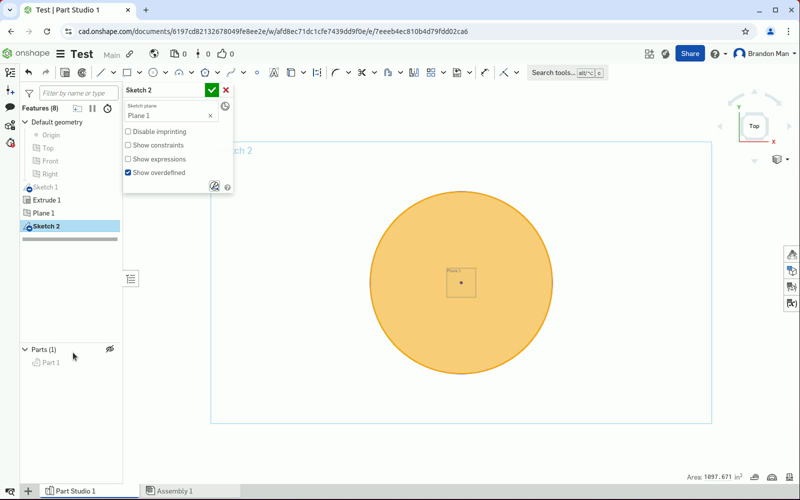
key(shift+e)
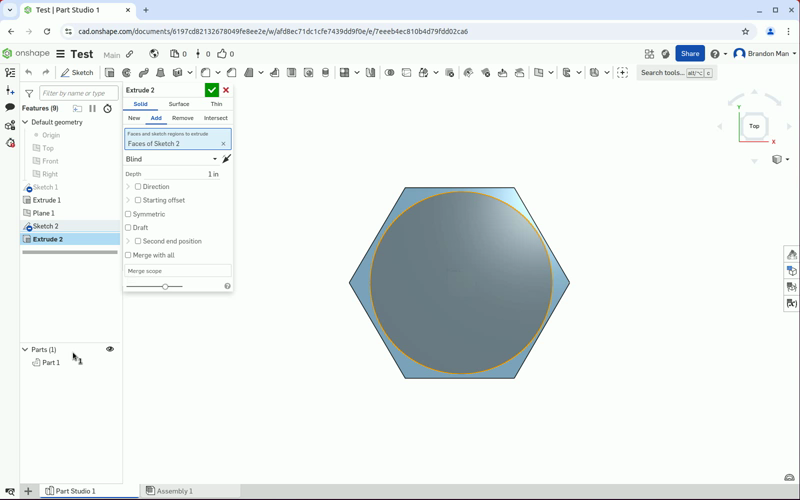
mouse_move(143, 106)
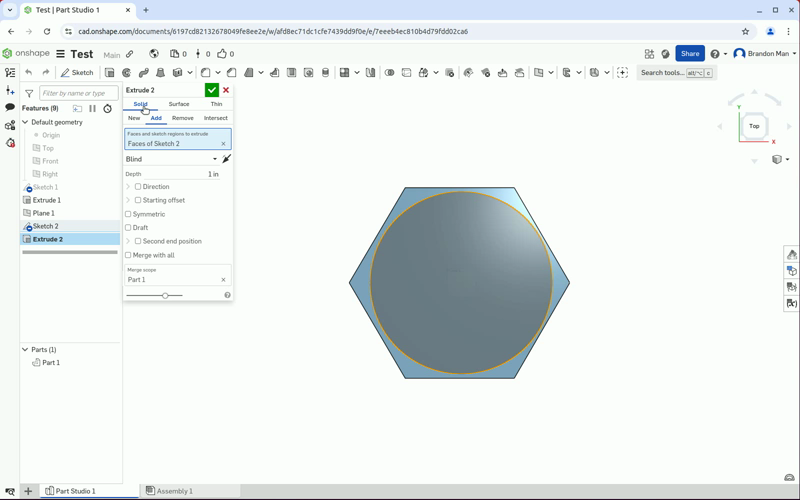
click(143, 106)
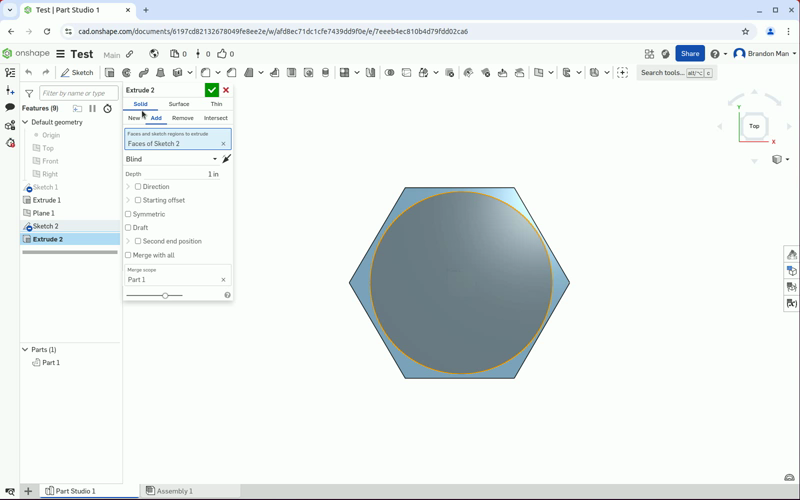
mouse_move(137, 120)
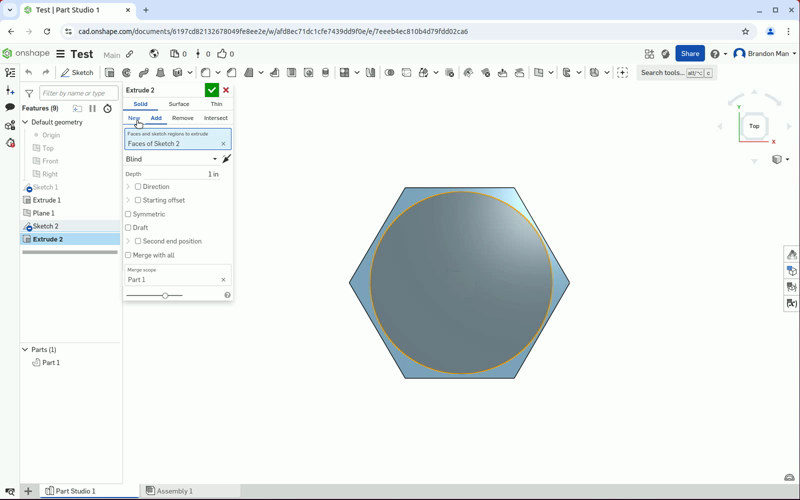
click(137, 120)
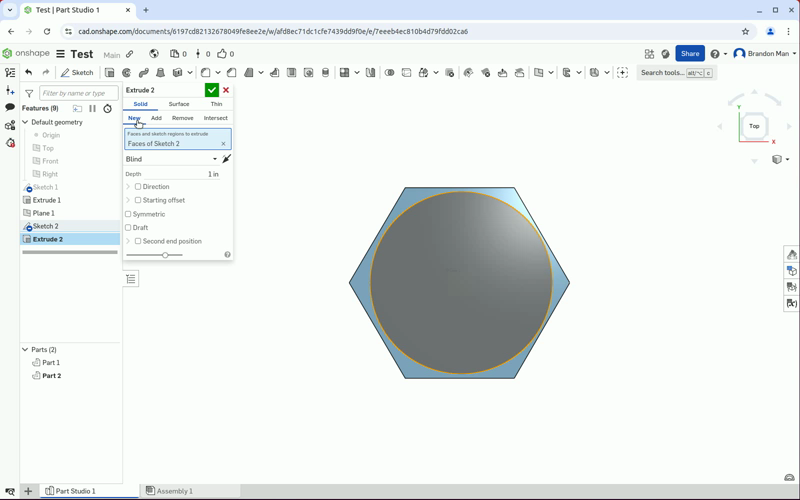
key(tab, 4)
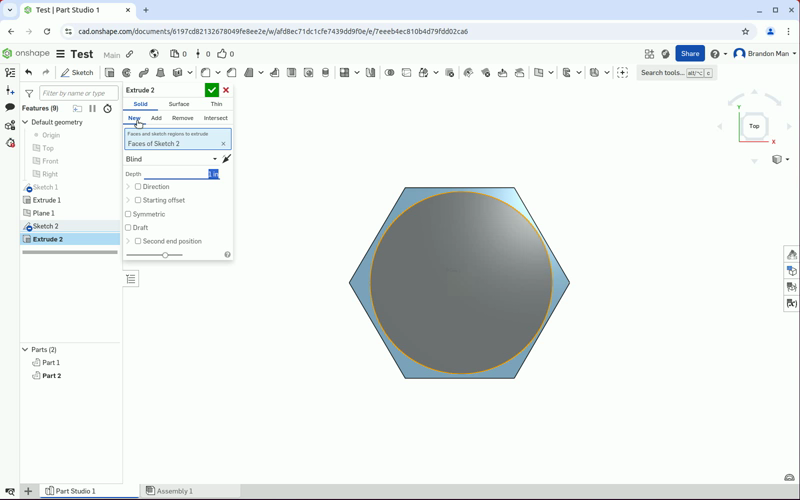
text(7.703)
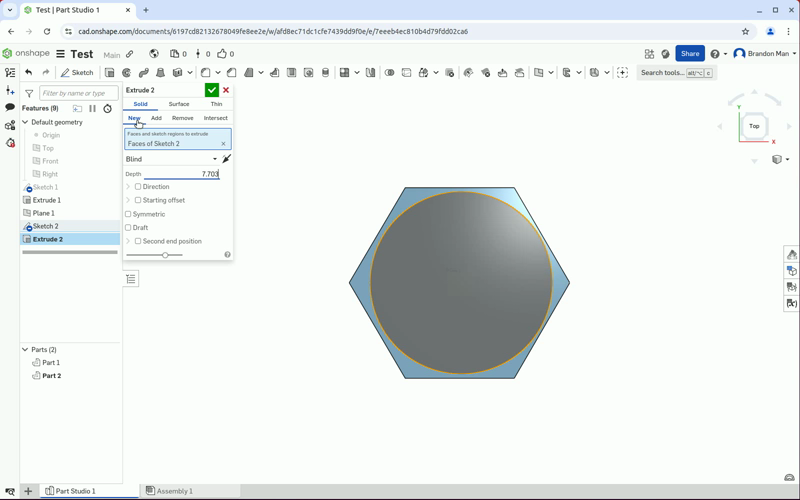
key(enter)
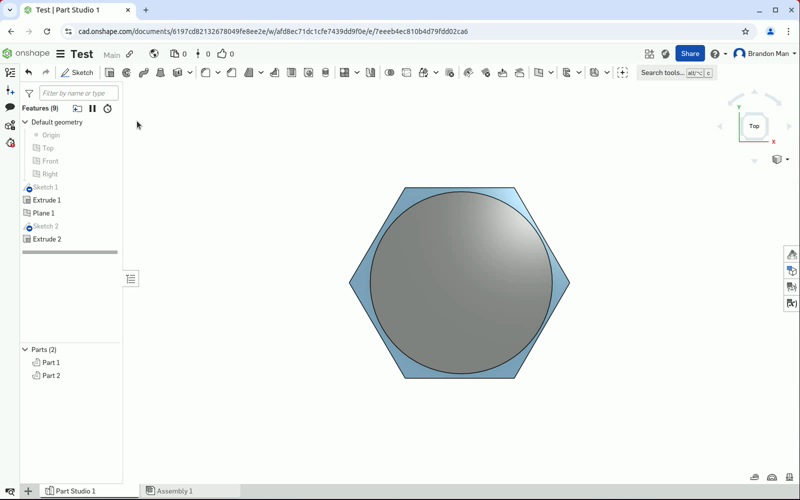
key(shift+h)
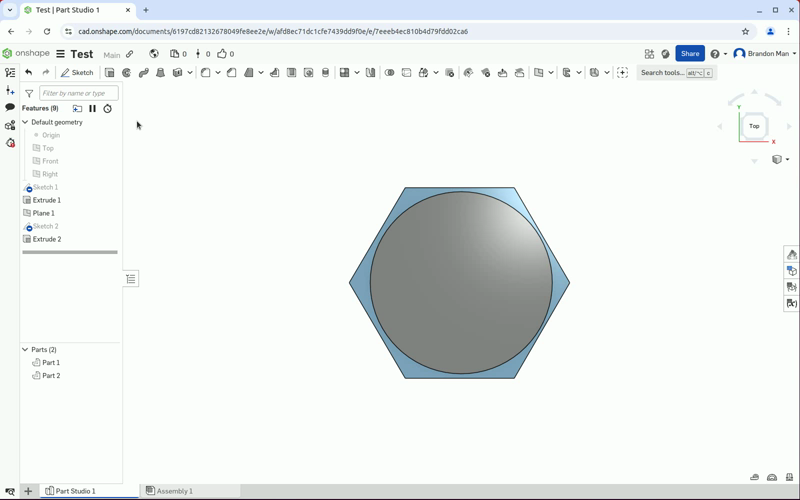
key(shift+h)
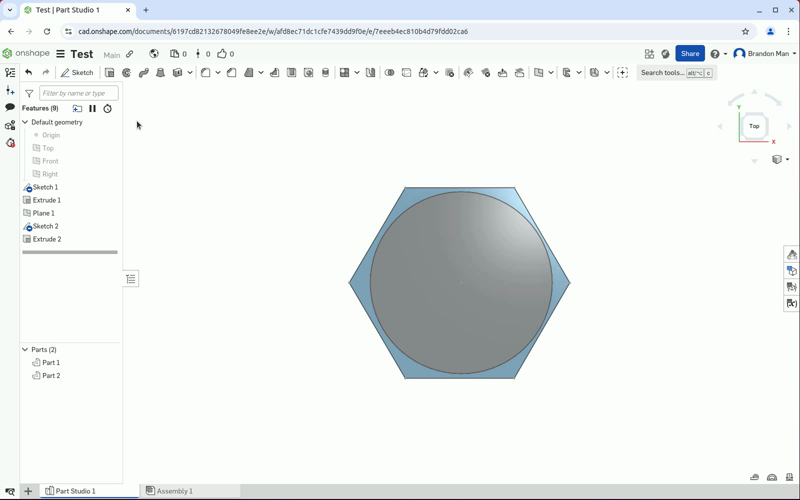
key(shift+7)
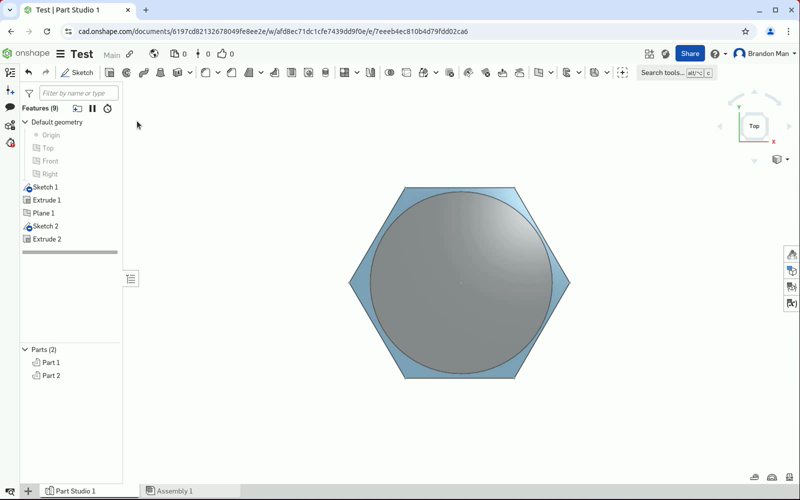
key(up, 3)
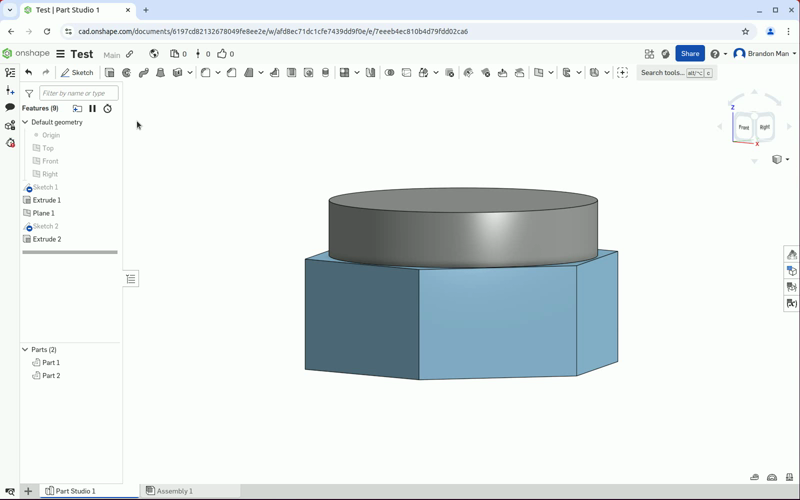
key(left, 3)
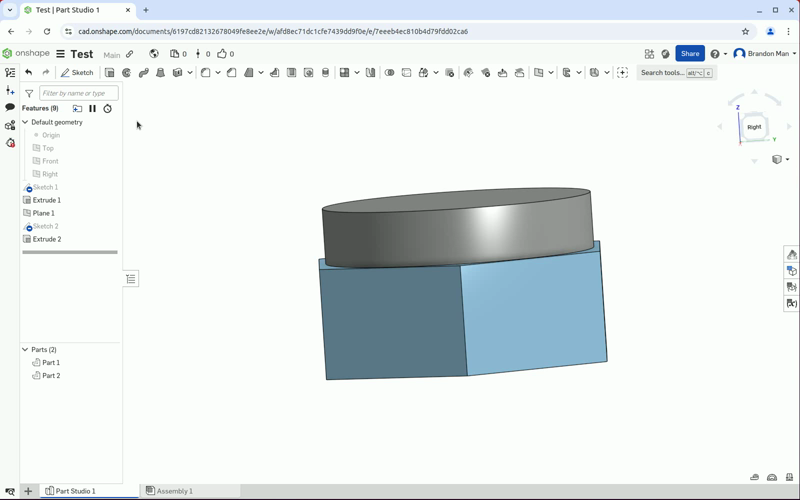
key(right, 3)
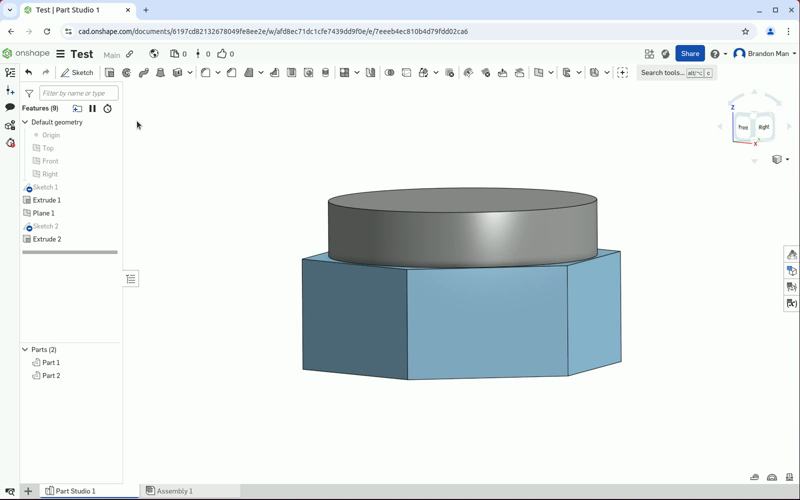
key(down, 3)
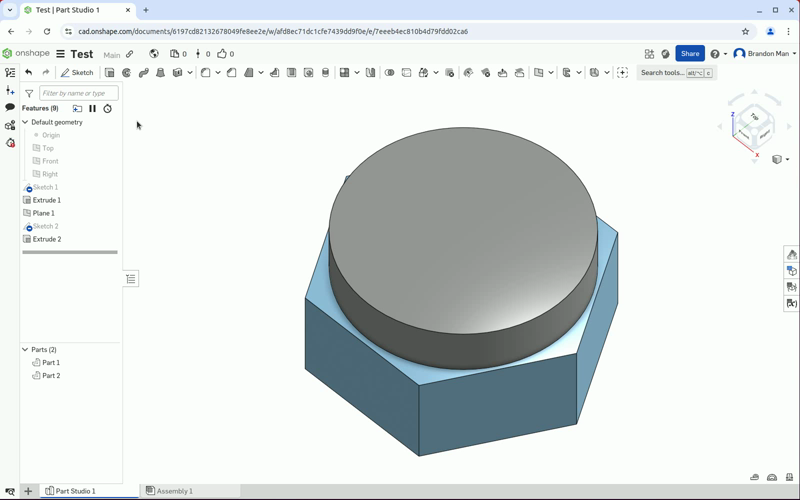
mouse_move(73, 189)
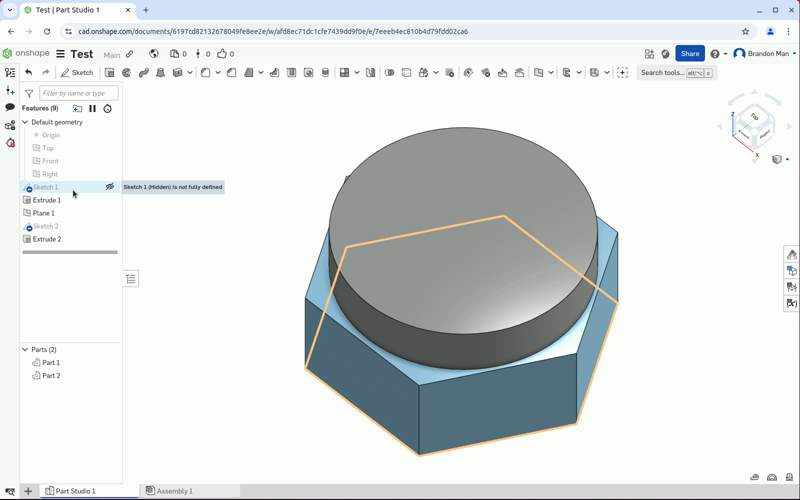
click(73, 189)